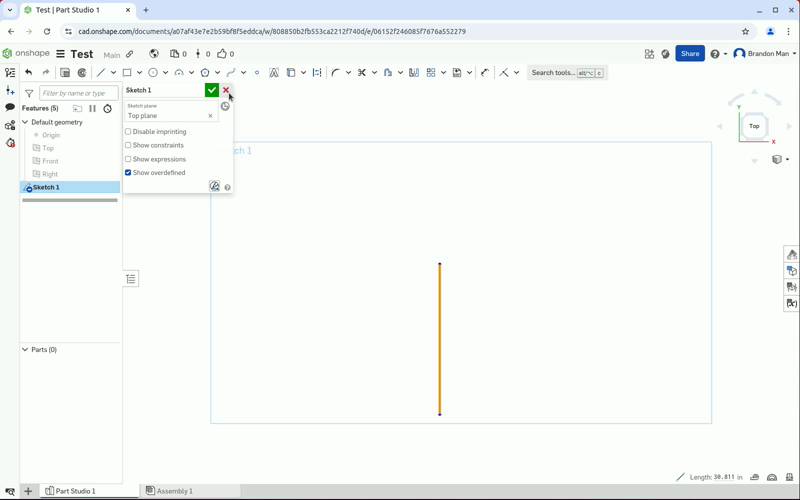
key(shift+h)
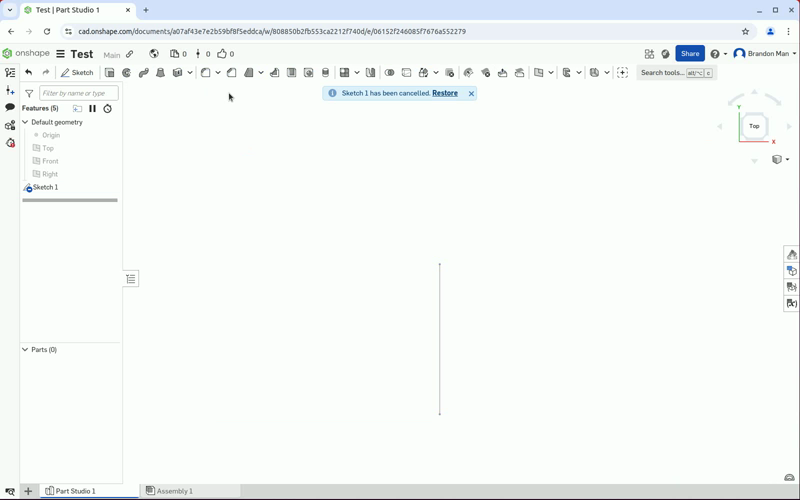
key(shift+s)
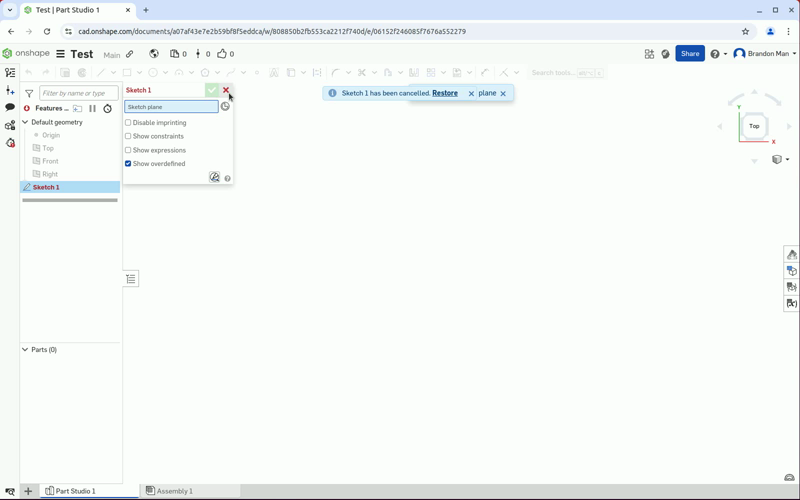
mouse_move(73, 150)
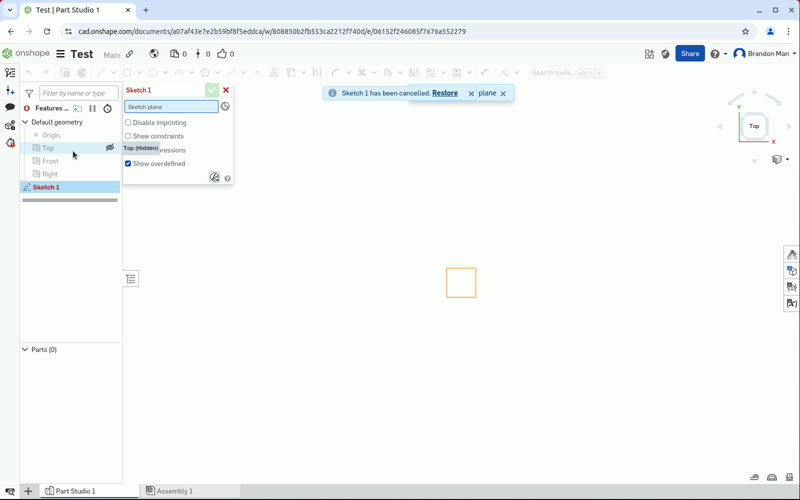
click(73, 150)
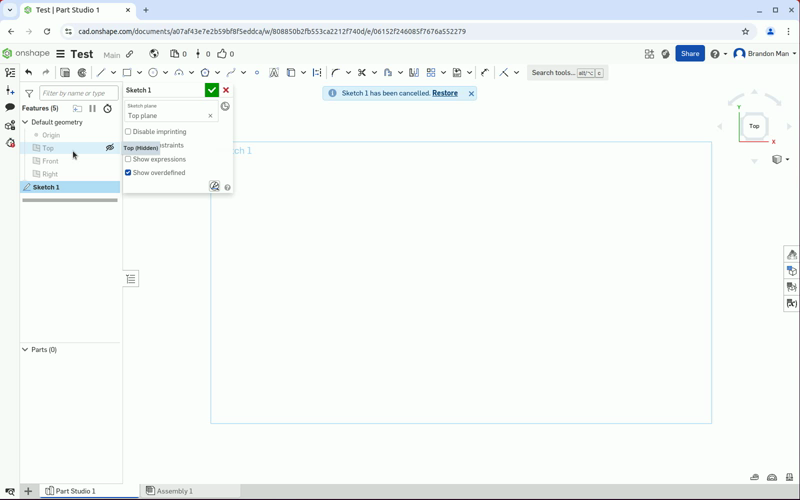
mouse_move(73, 352)
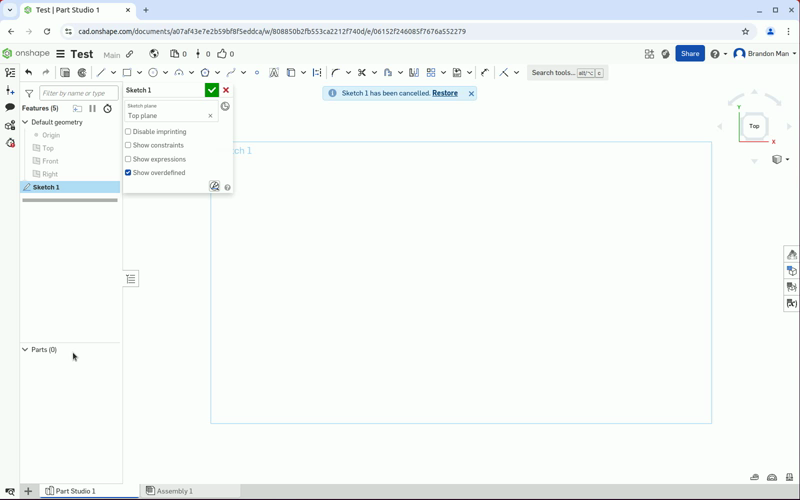
key(y)
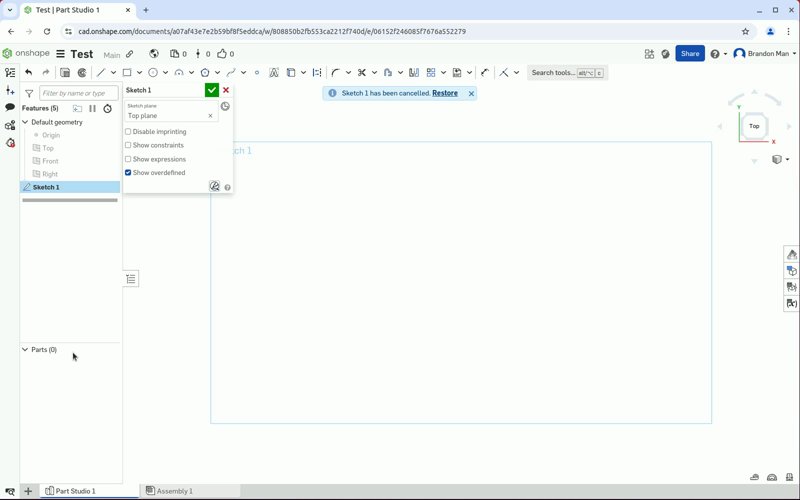
key(l)
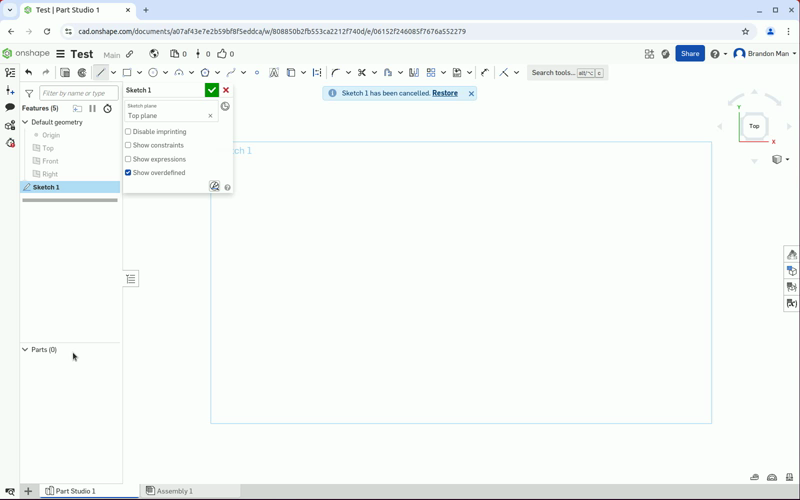
key_down(shift)
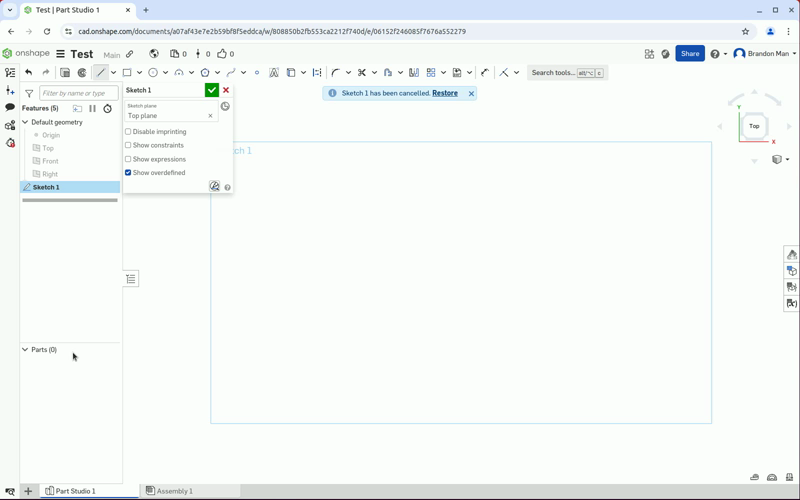
mouse_move(460, 345)
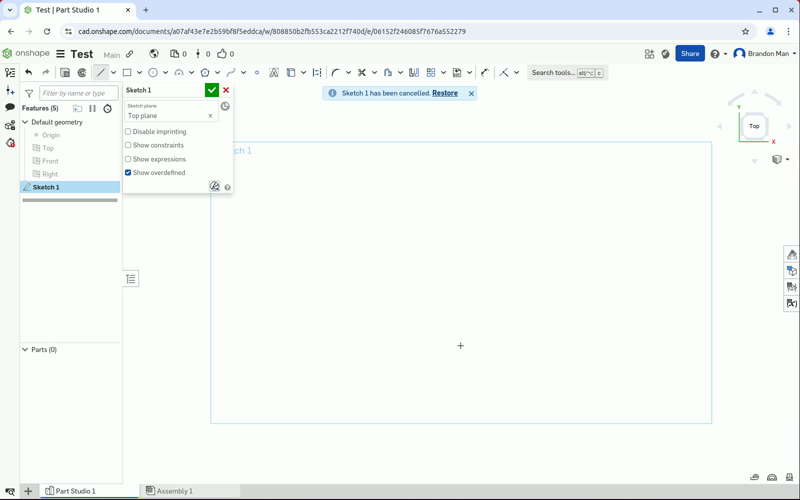
click(460, 345)
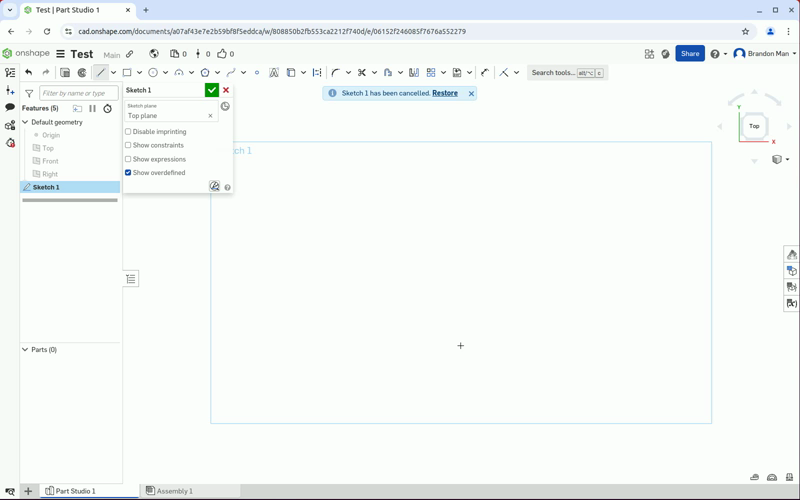
key_up(shift)
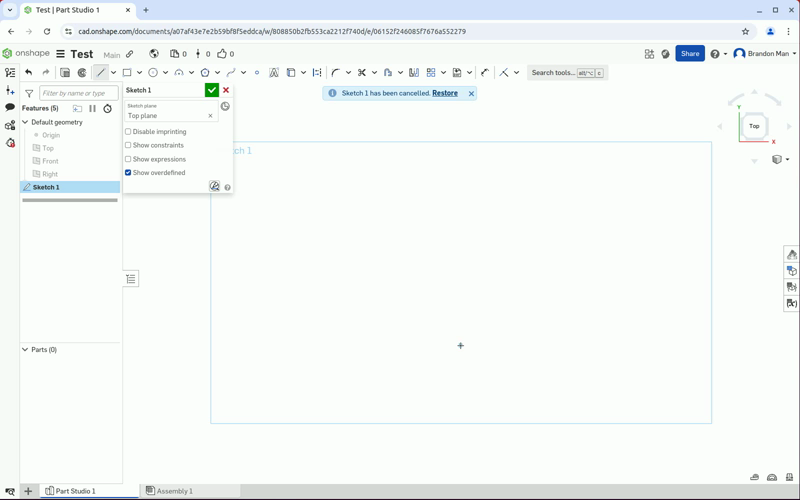
key_down(shift)
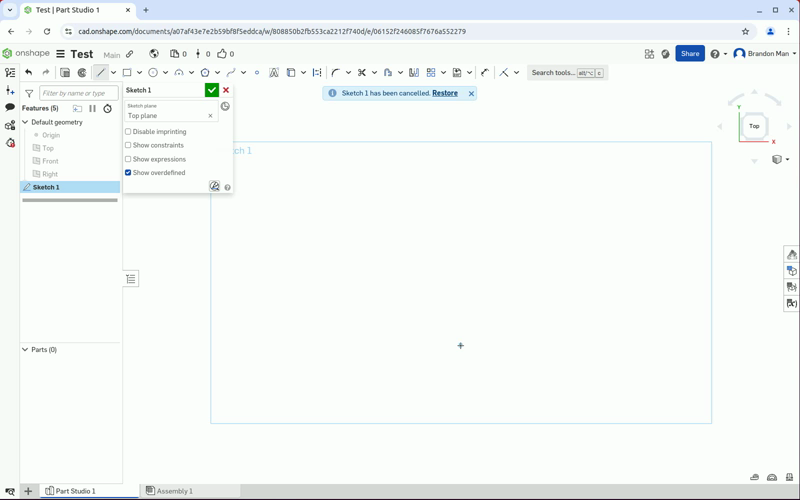
mouse_move(490, 345)
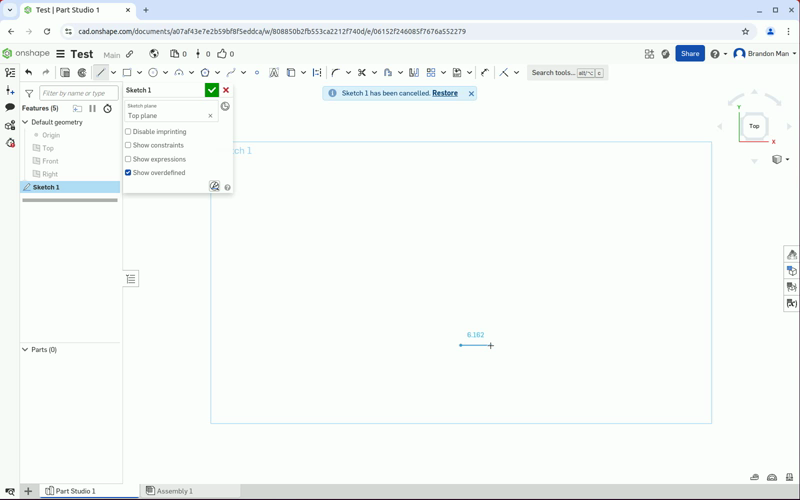
mouse_move(507, 345)
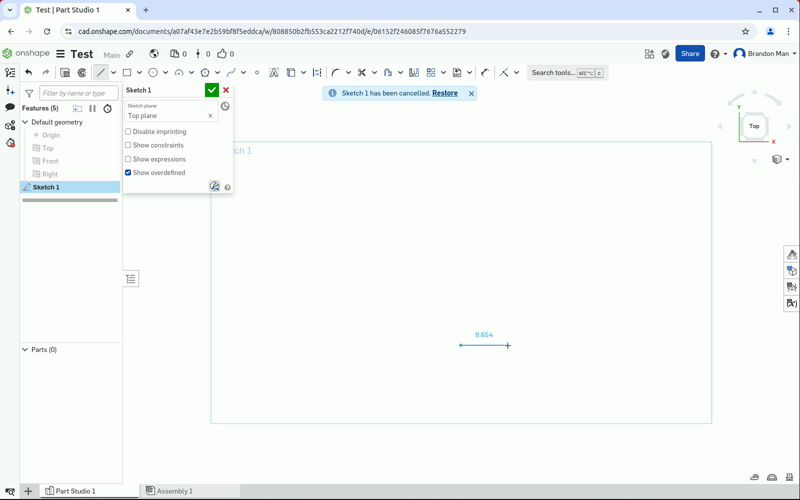
click(507, 345)
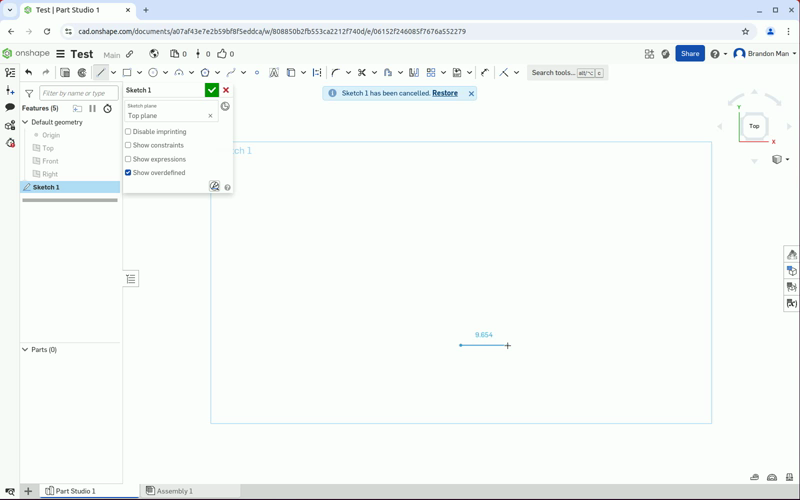
key_up(shift)
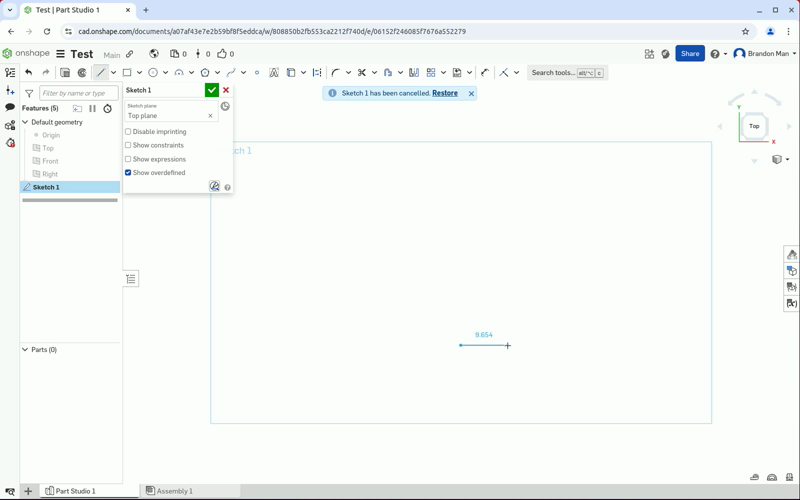
key_down(shift)
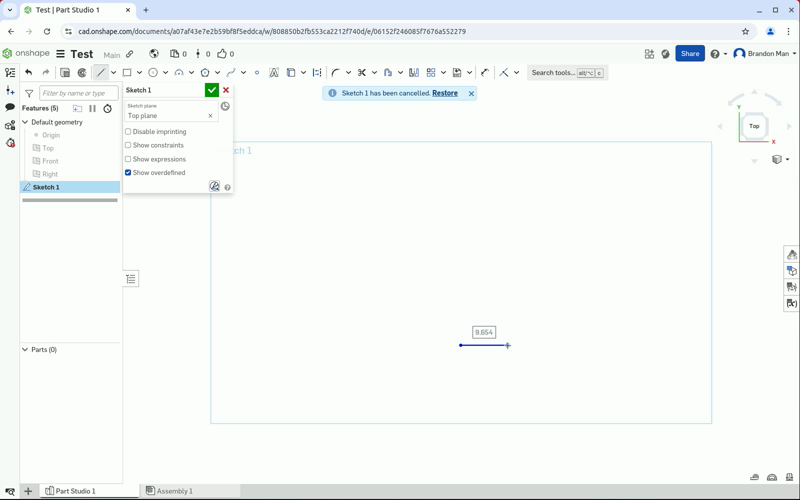
mouse_move(507, 282)
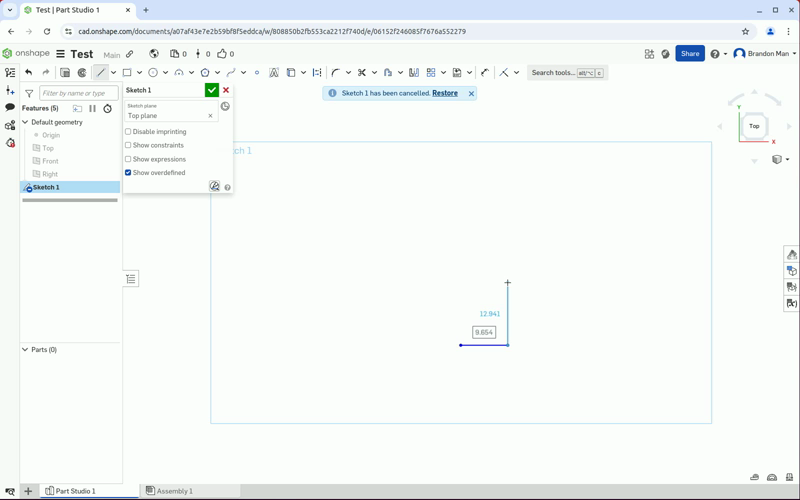
click(507, 282)
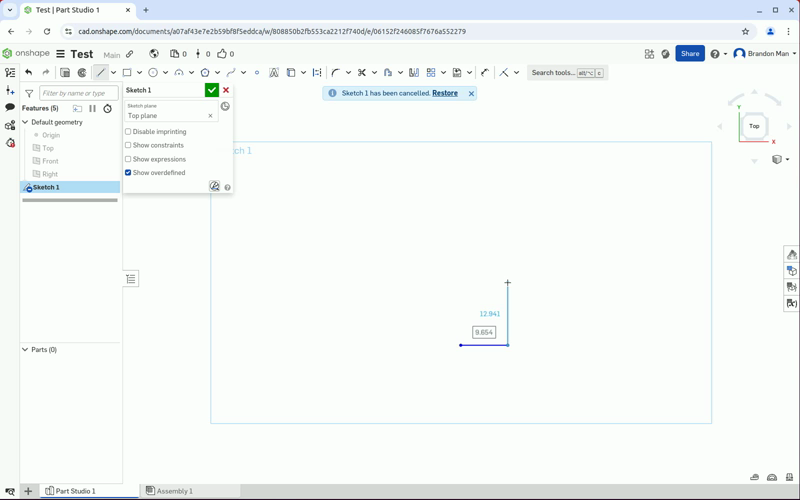
key_up(shift)
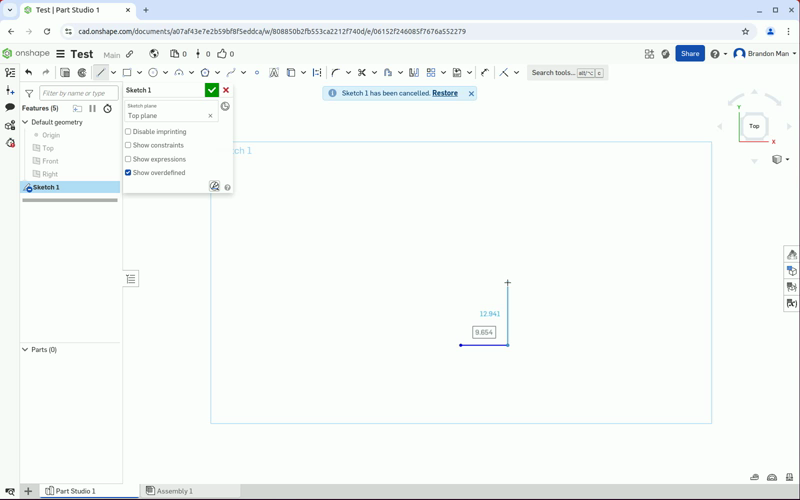
key_down(shift)
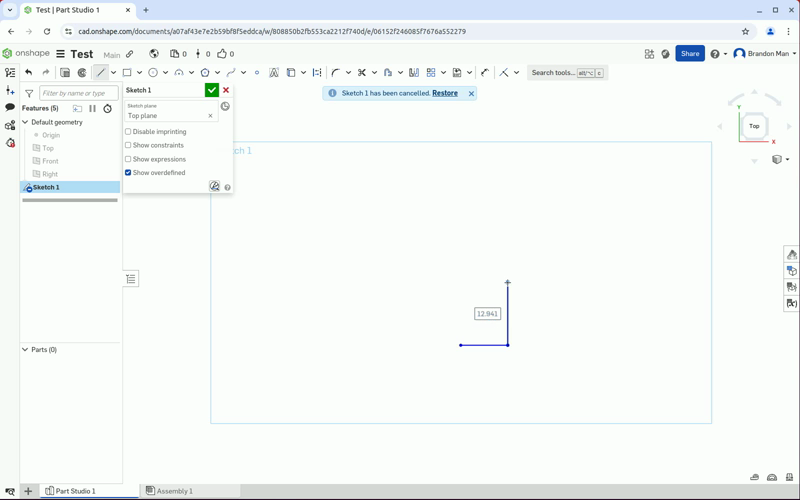
mouse_move(537, 282)
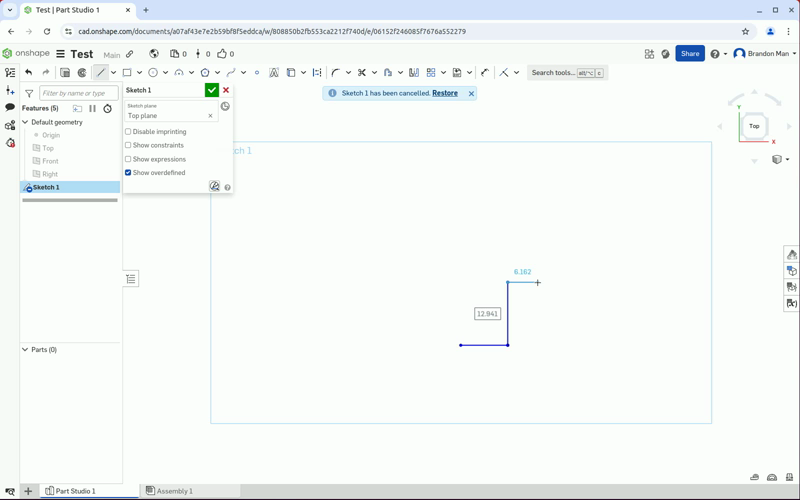
mouse_move(460, 282)
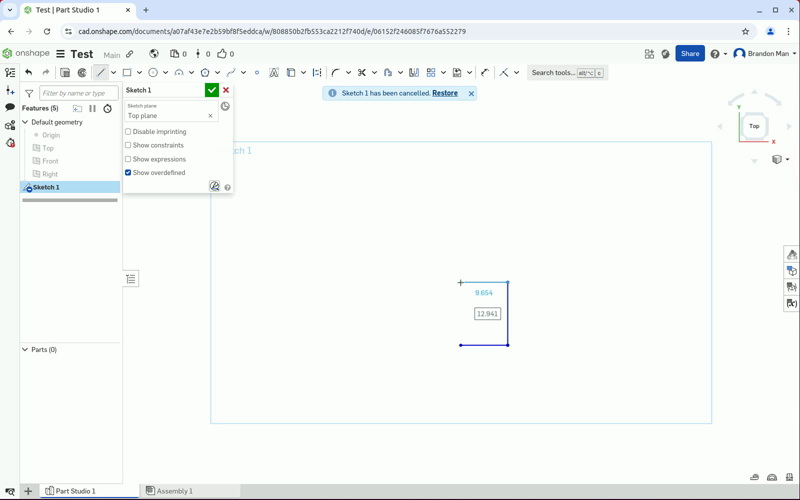
click(460, 282)
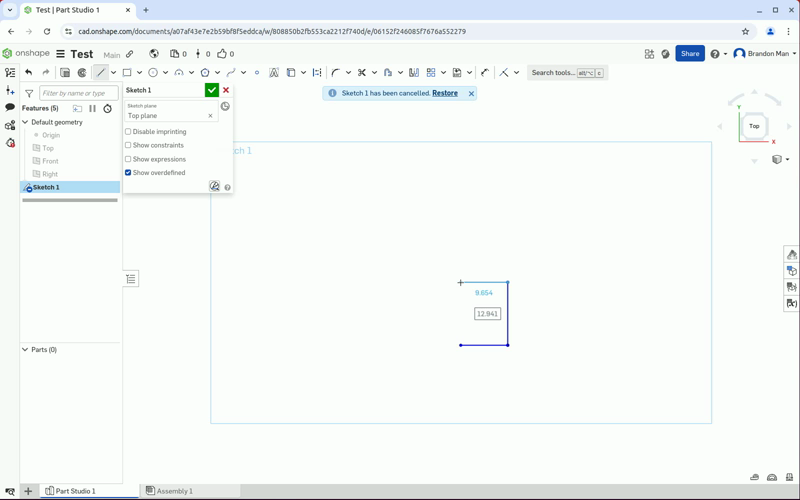
key_up(shift)
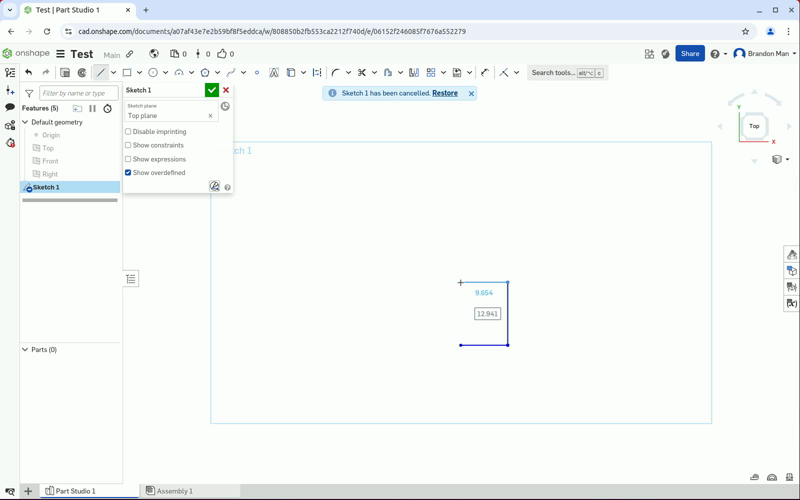
key_down(shift)
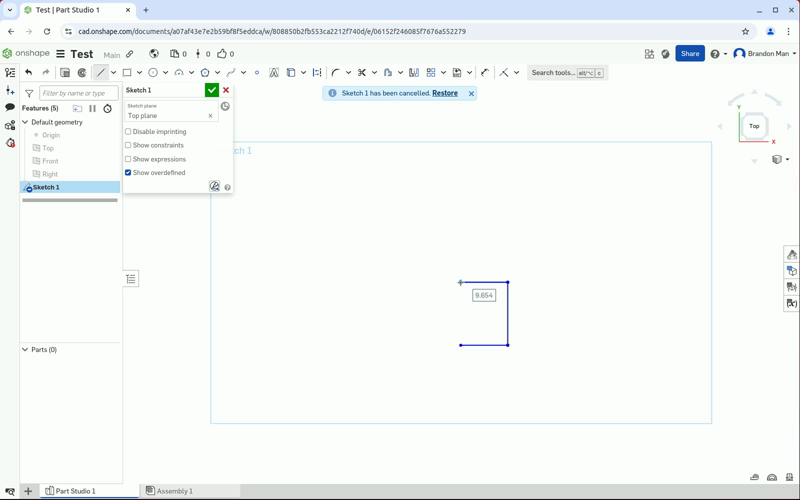
mouse_move(460, 345)
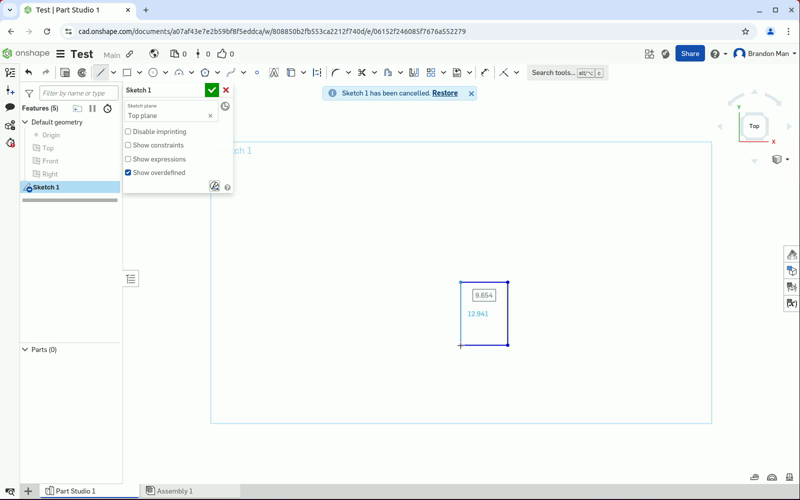
key_up(shift)
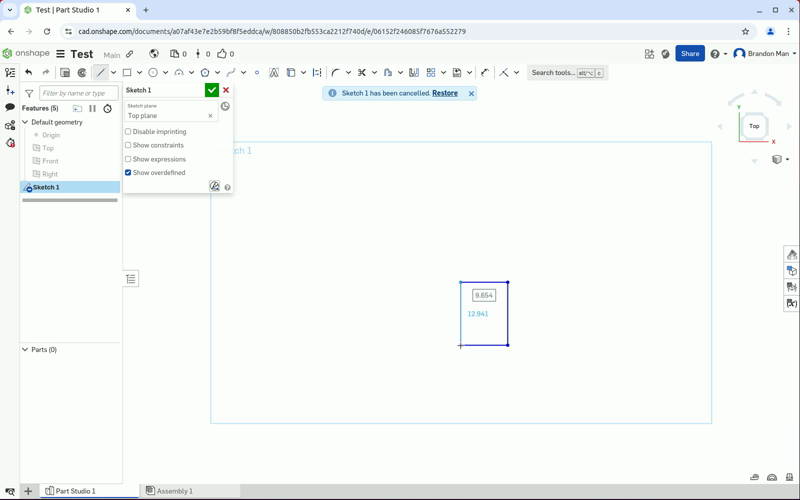
click(460, 345)
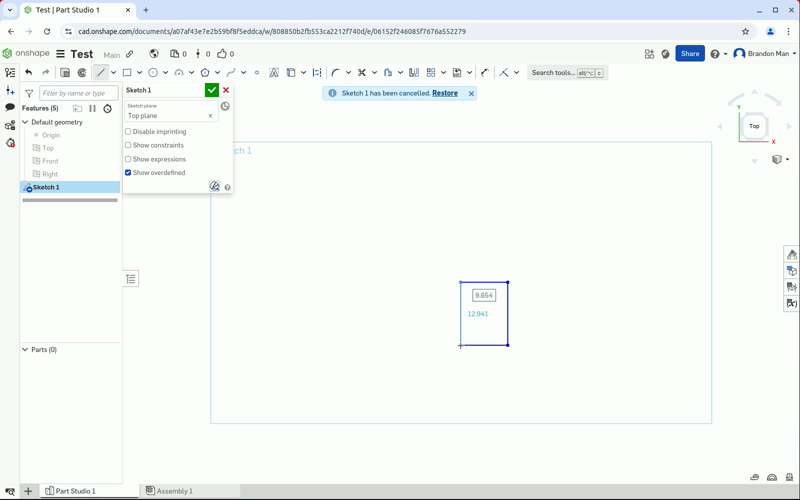
key(esc)
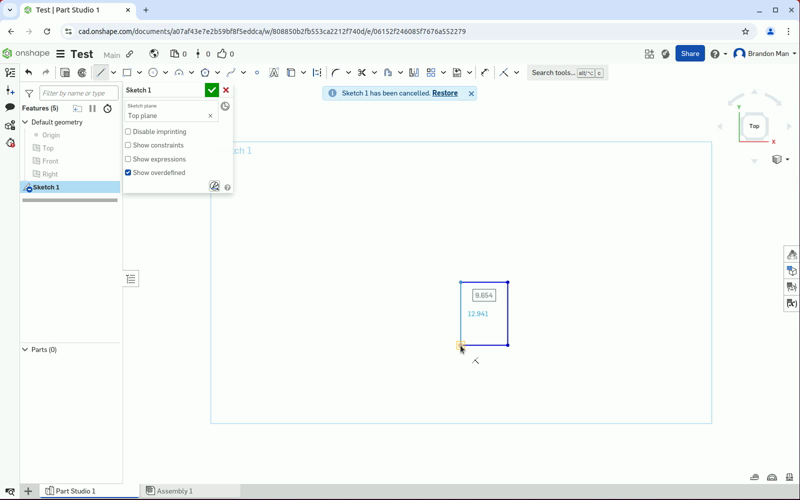
mouse_move(481, 285)
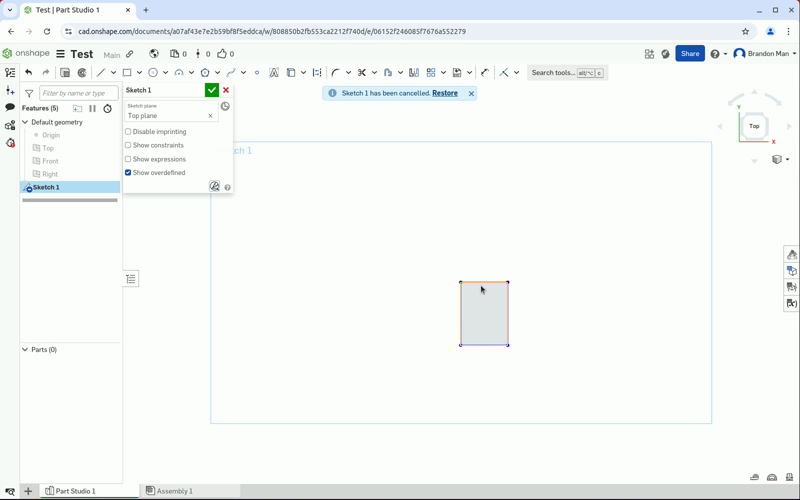
click(481, 285)
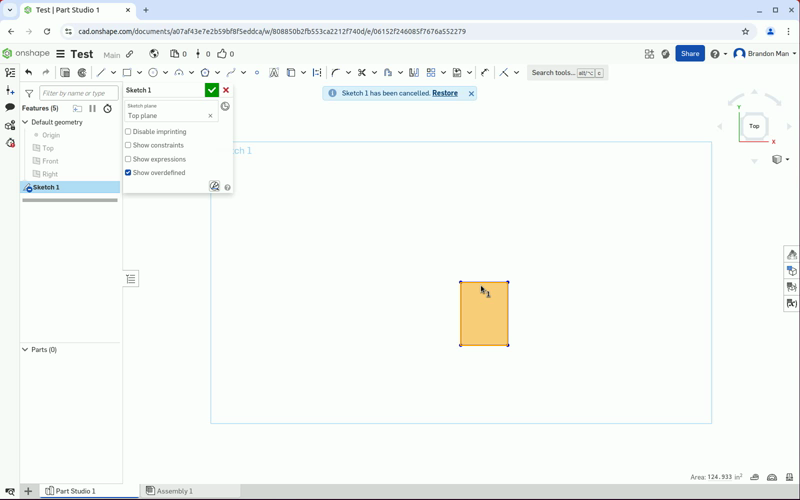
mouse_move(73, 352)
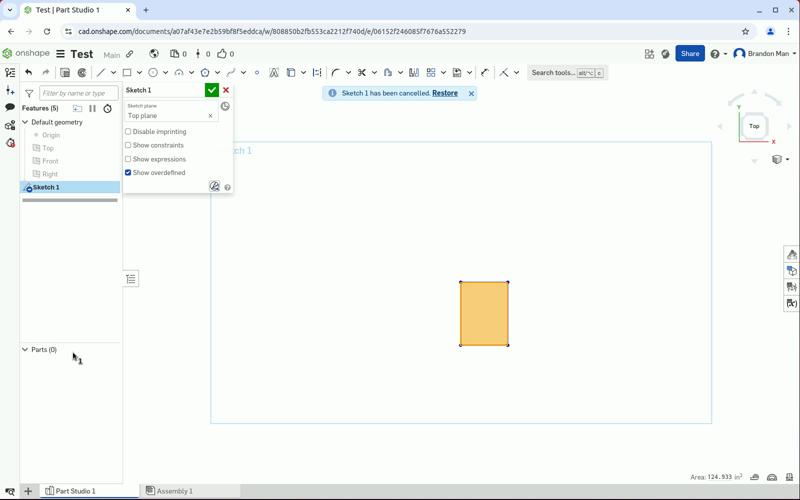
key(shift+y)
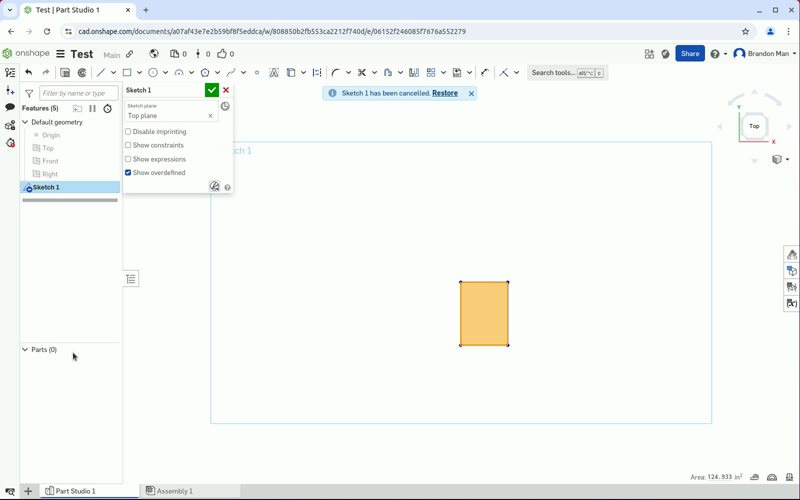
key(shift+e)
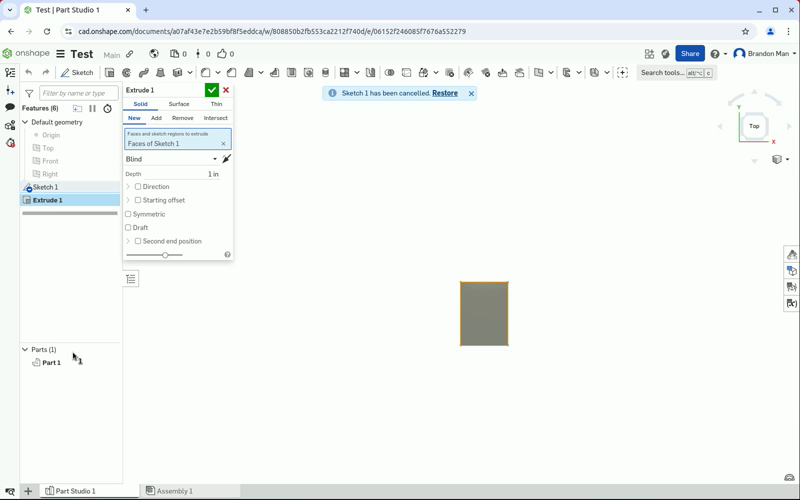
mouse_move(143, 106)
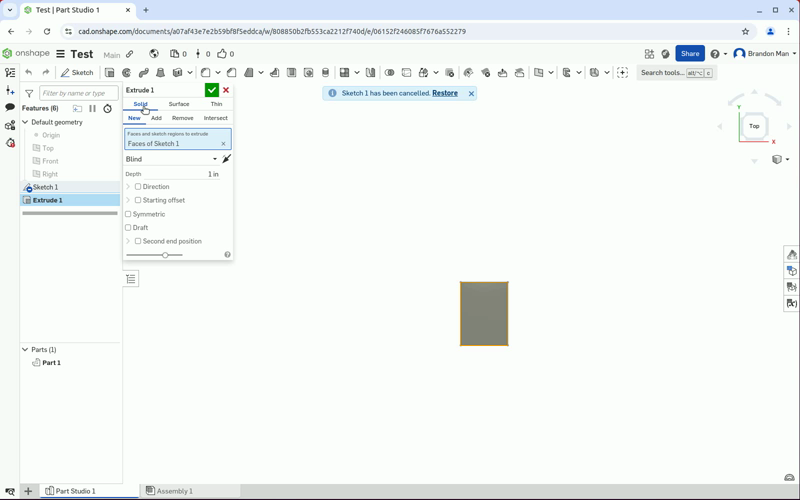
click(143, 106)
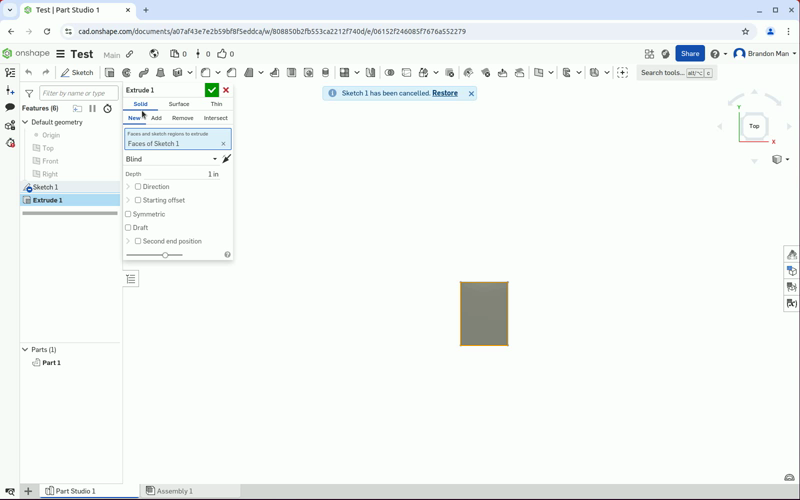
mouse_move(137, 120)
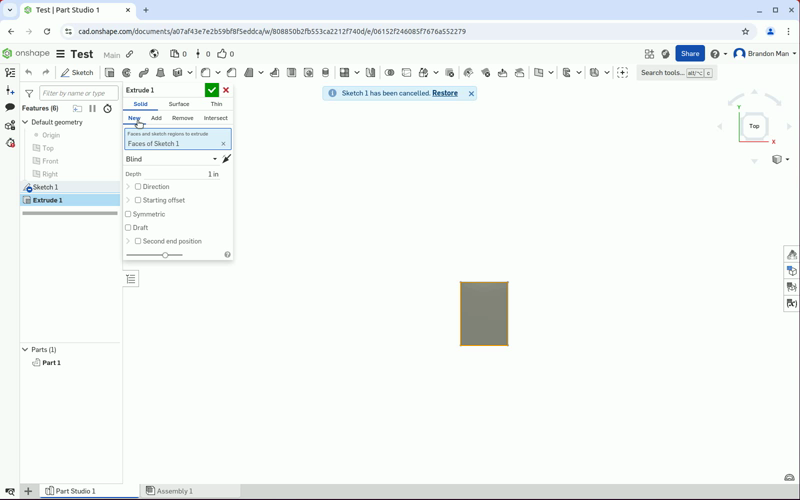
click(137, 120)
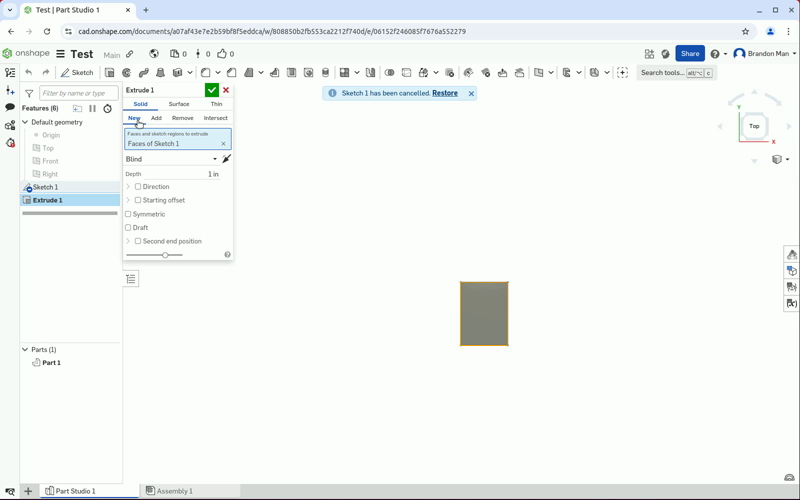
key(tab, 4)
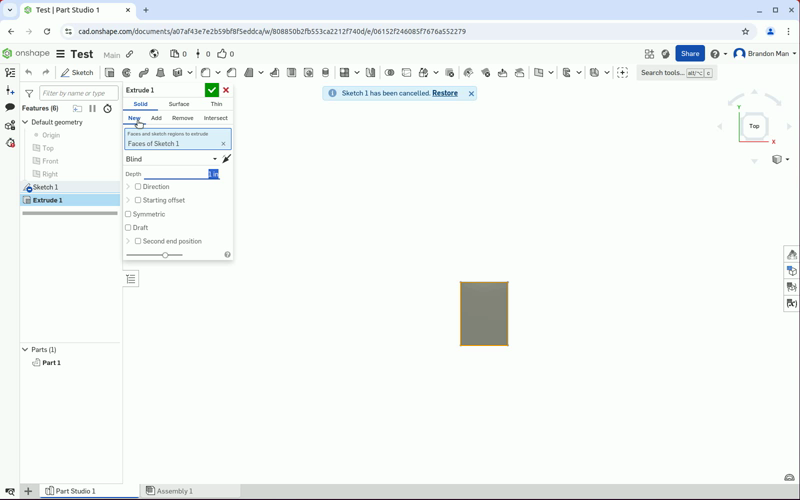
text(0.722)
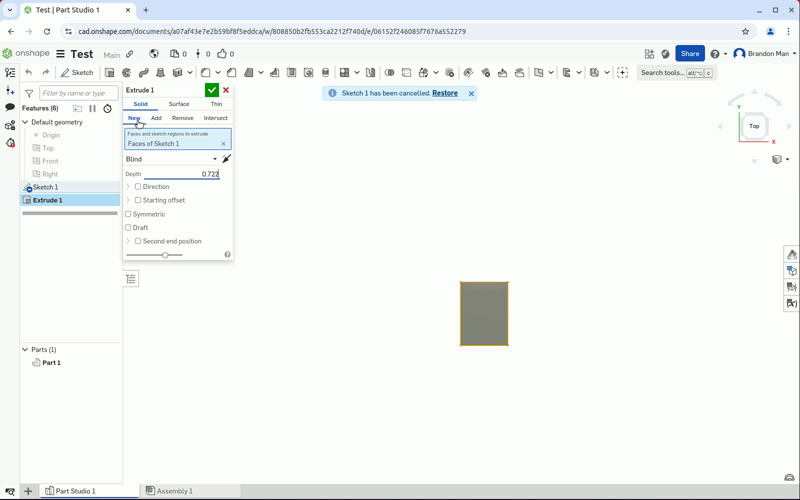
key(enter)
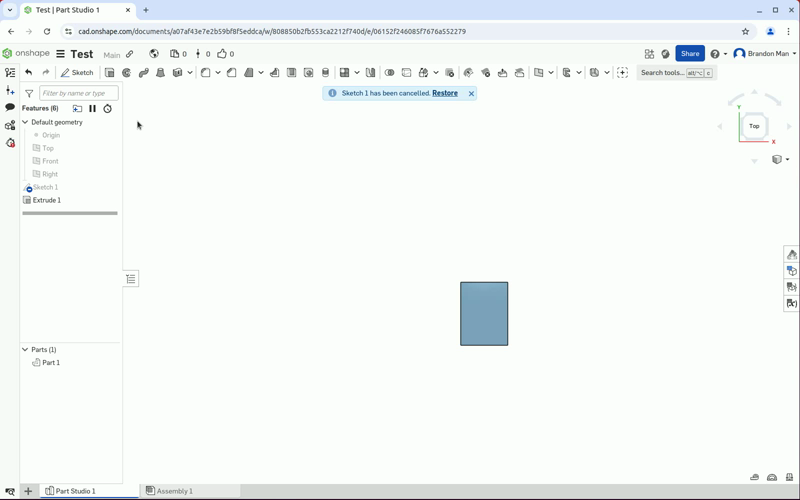
key(shift+h)
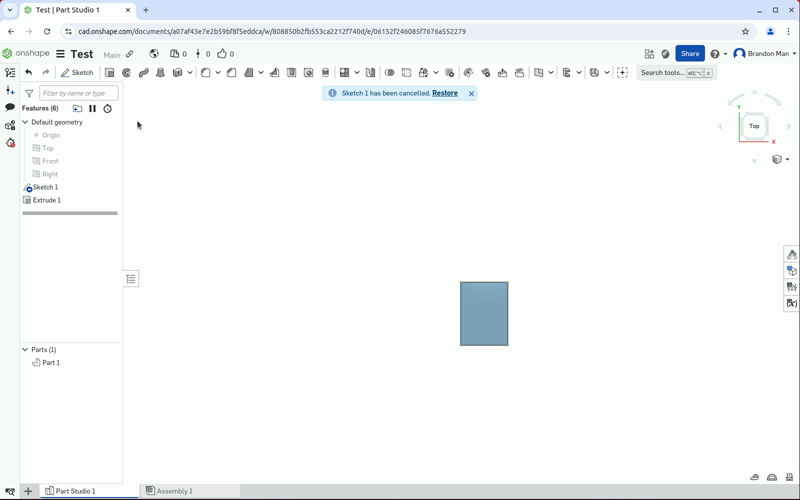
key(shift+h)
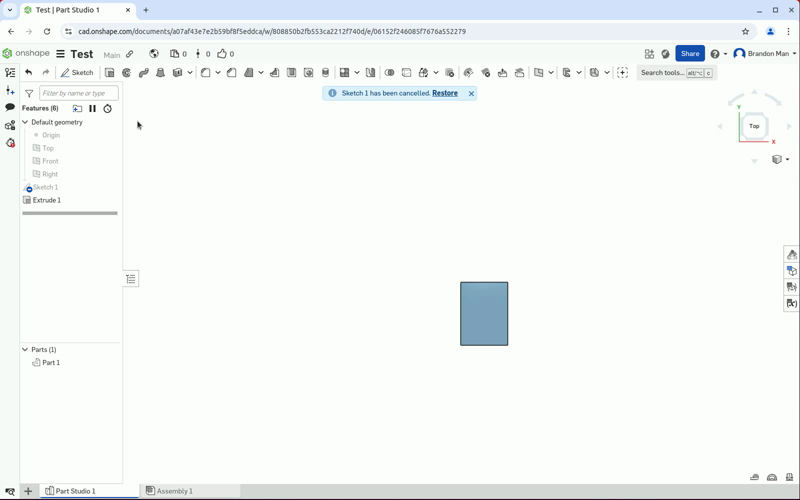
mouse_move(73, 189)
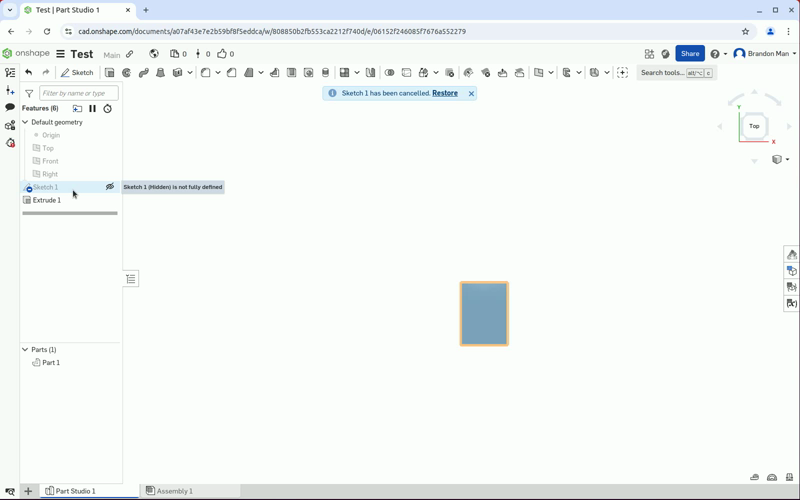
click(73, 189)
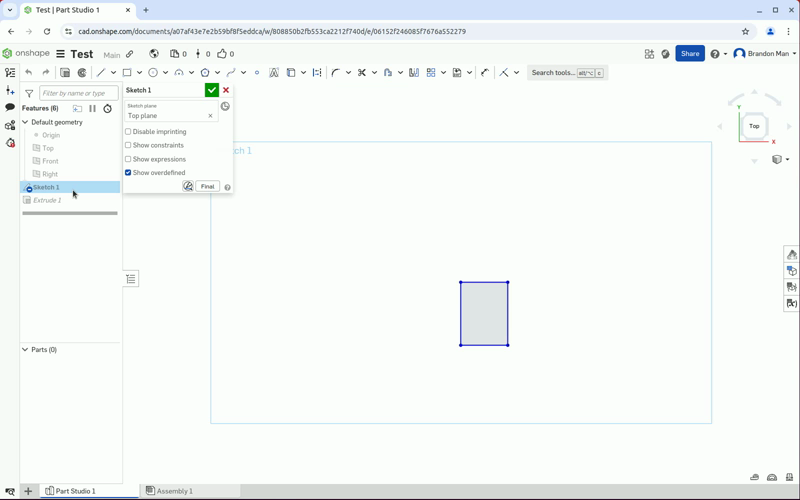
mouse_move(229, 92)
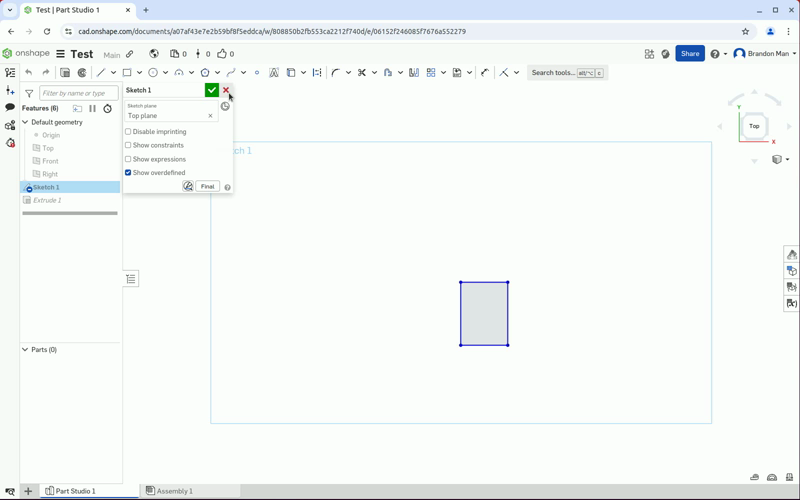
click(229, 92)
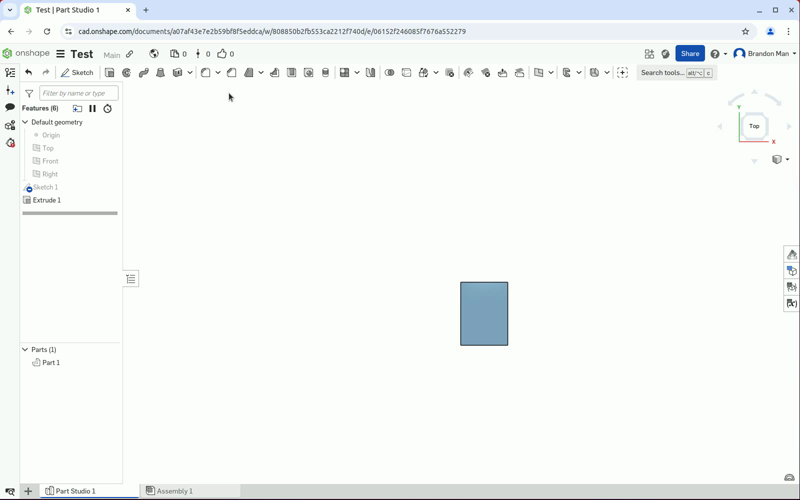
mouse_move(541, 75)
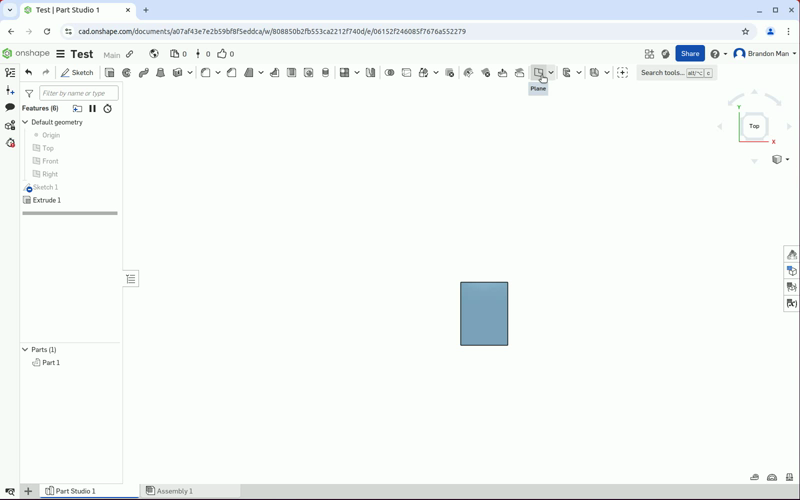
click(541, 75)
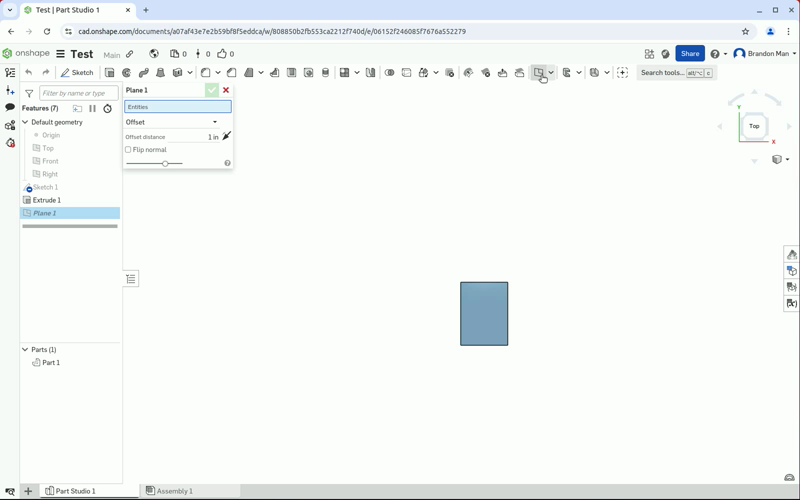
mouse_move(73, 150)
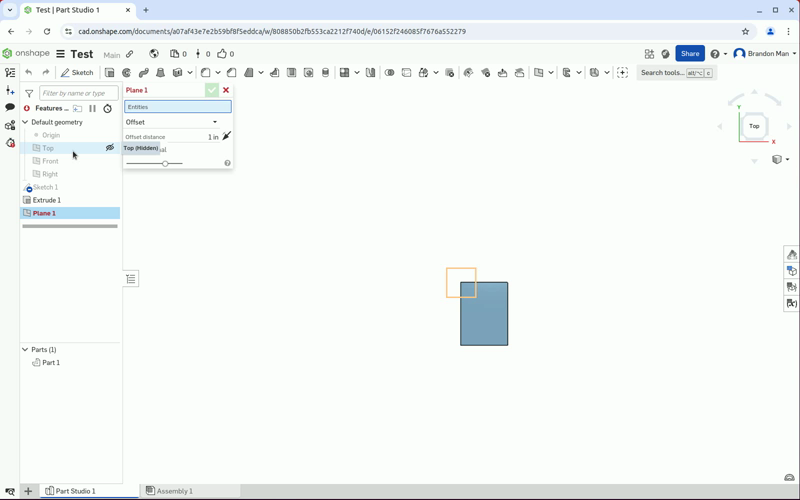
click(73, 150)
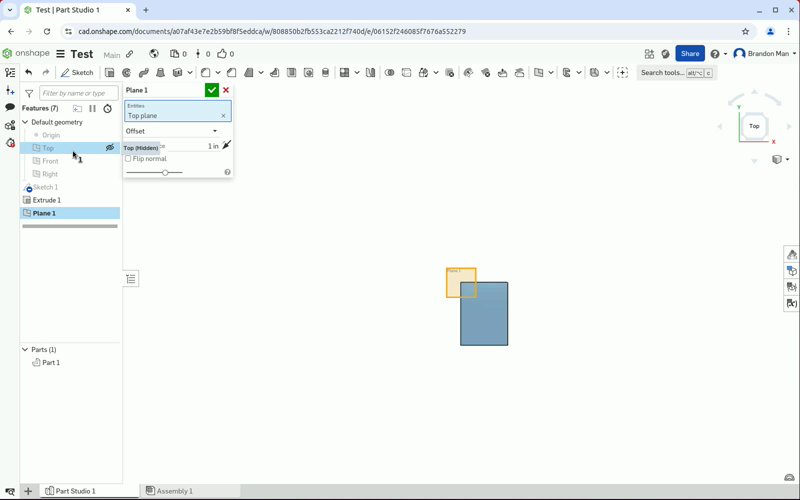
key(tab, 2)
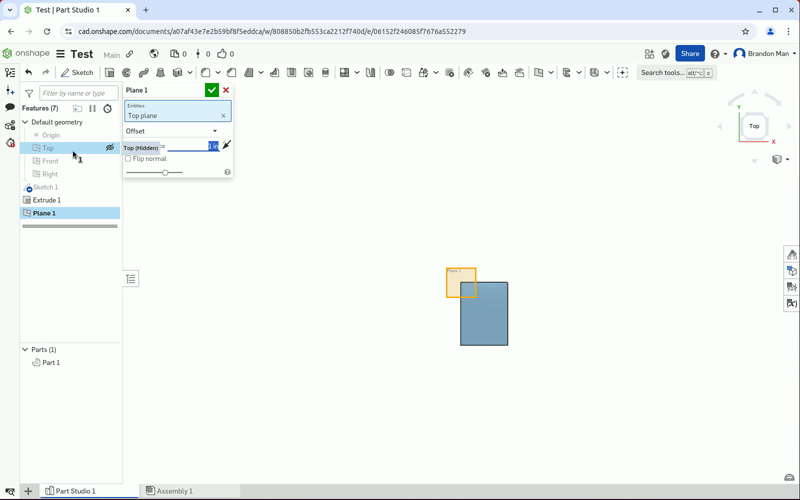
text(0.709)
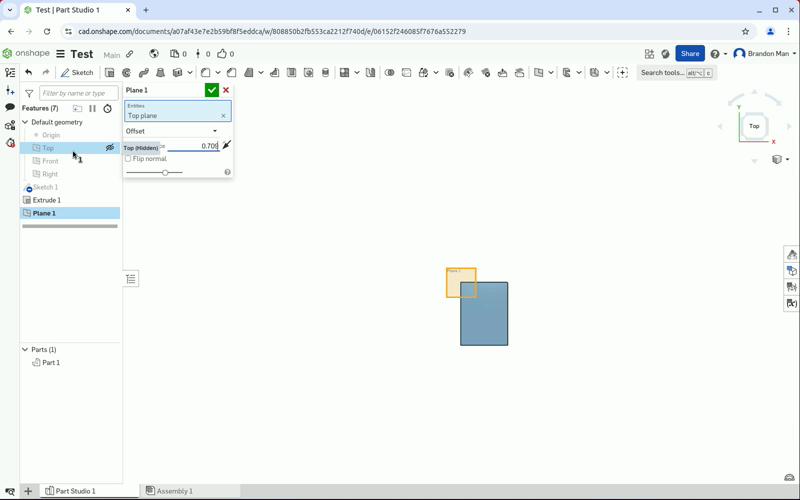
key(enter, 2)
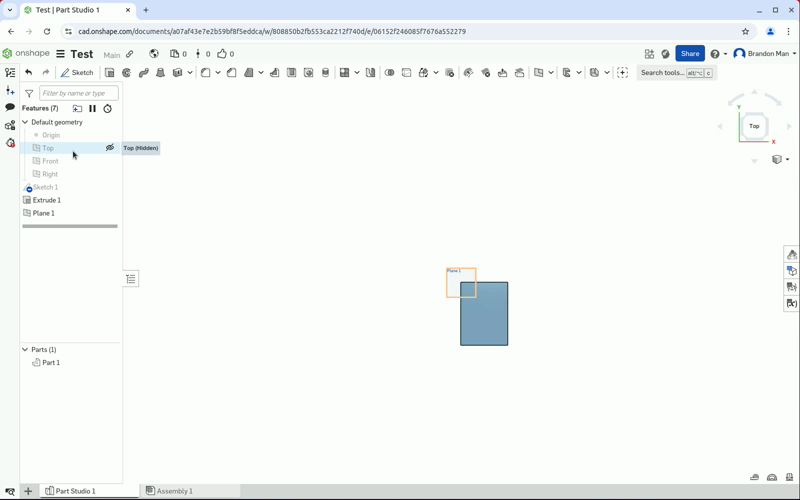
key(shift+s)
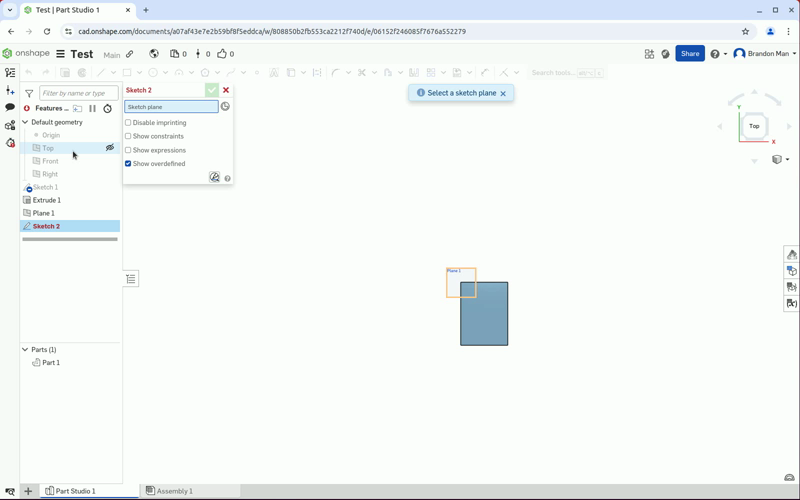
mouse_move(73, 215)
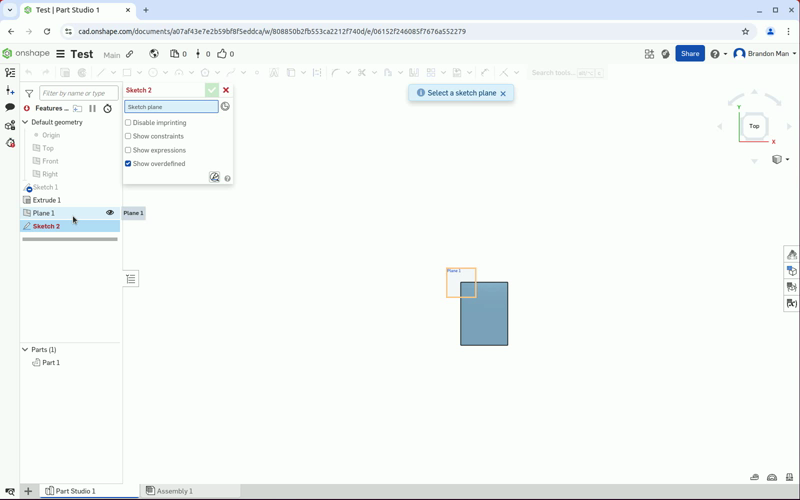
click(73, 215)
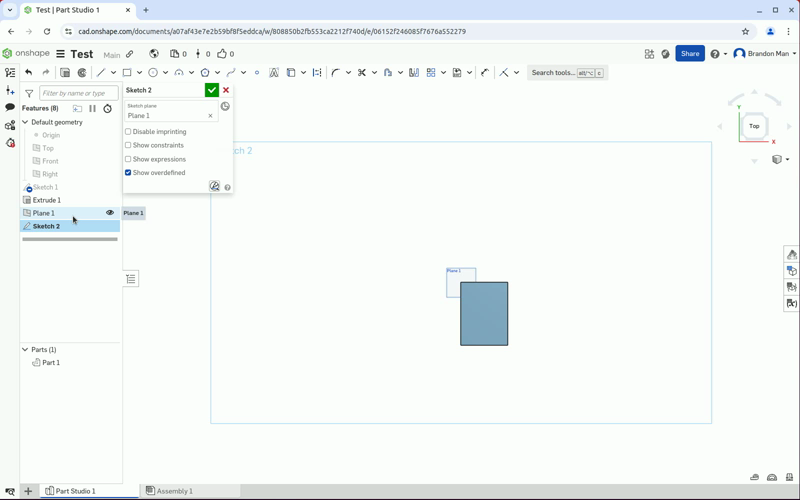
mouse_move(73, 352)
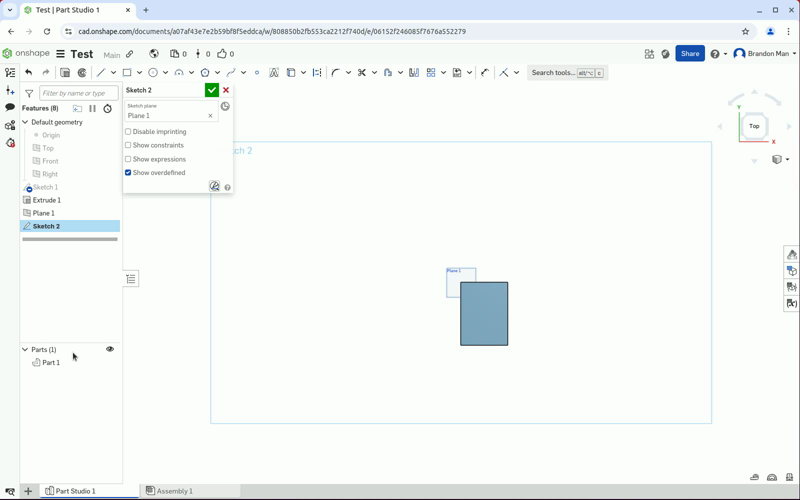
key(y)
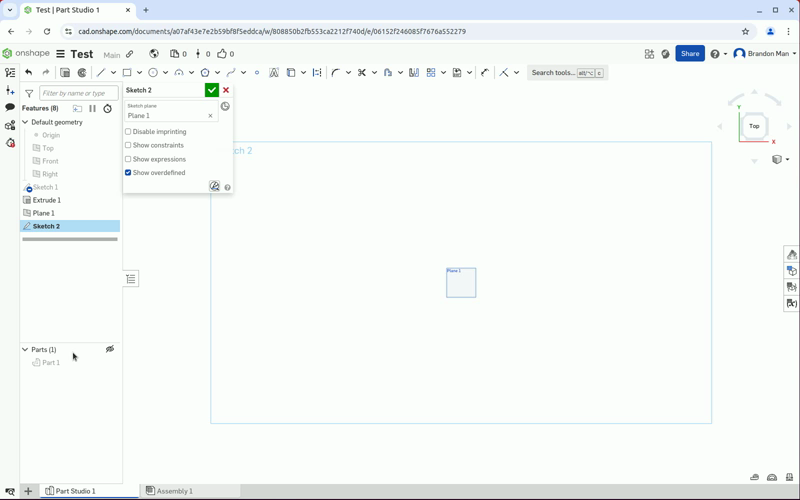
key(c)
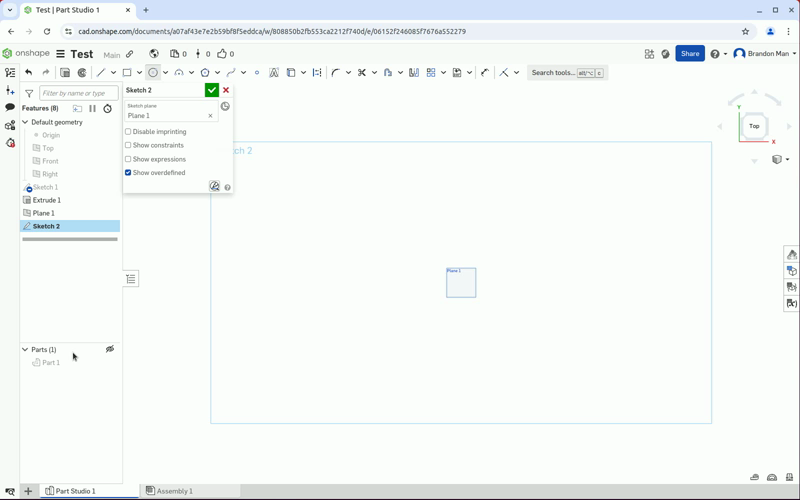
key_down(shift)
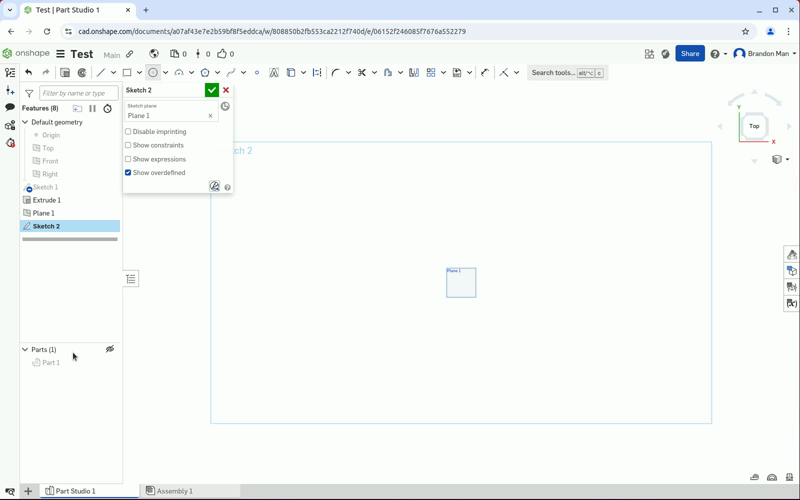
mouse_move(484, 321)
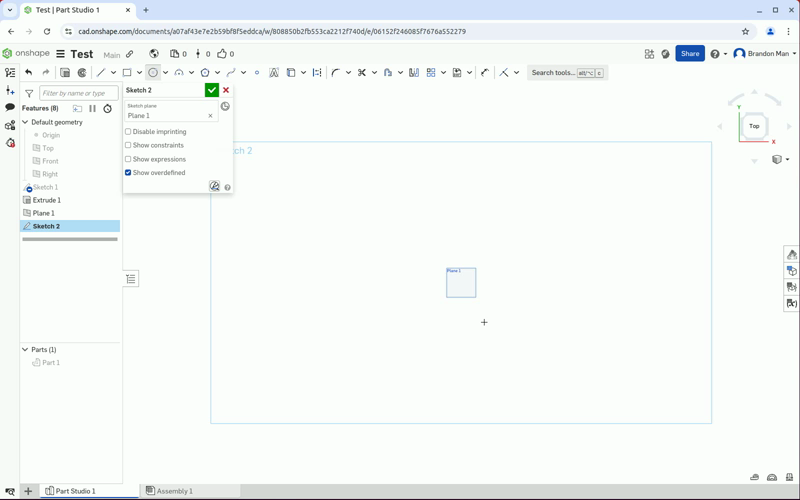
click(484, 321)
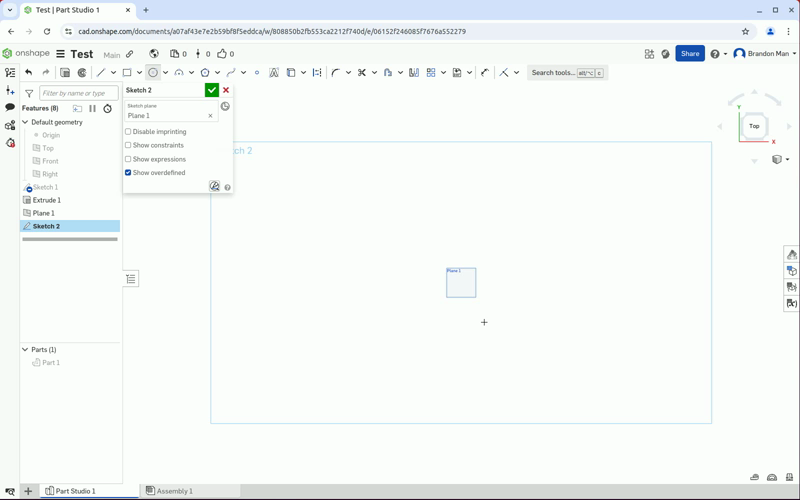
key_up(shift)
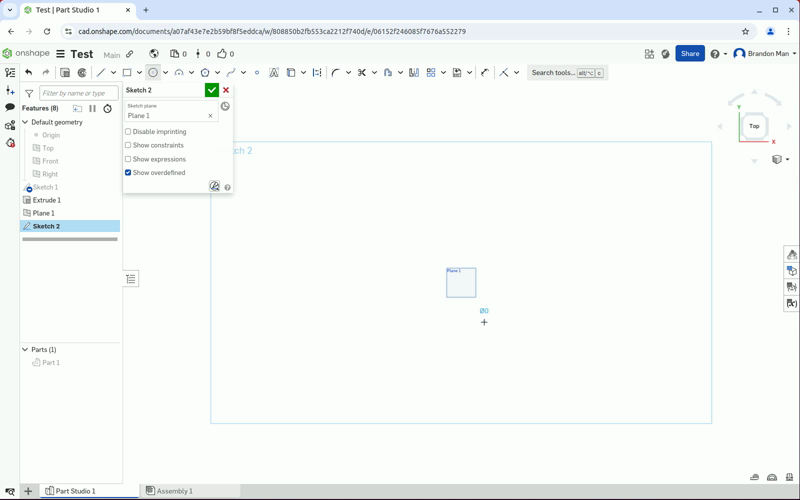
mouse_move(486, 321)
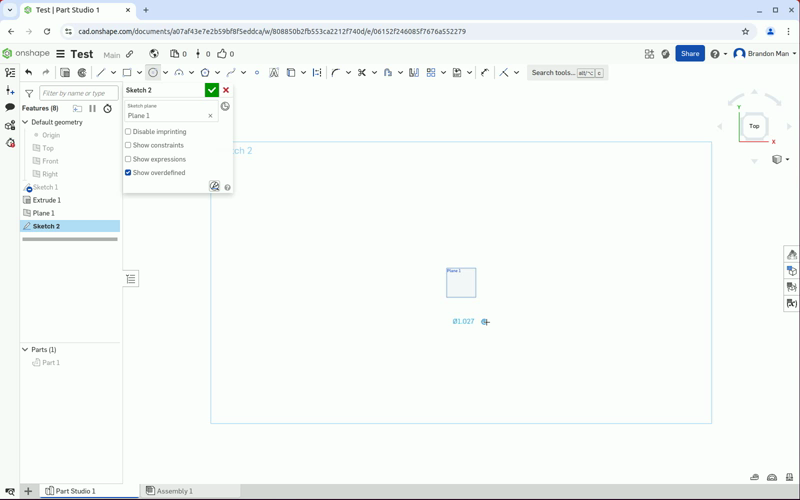
scroll(6)
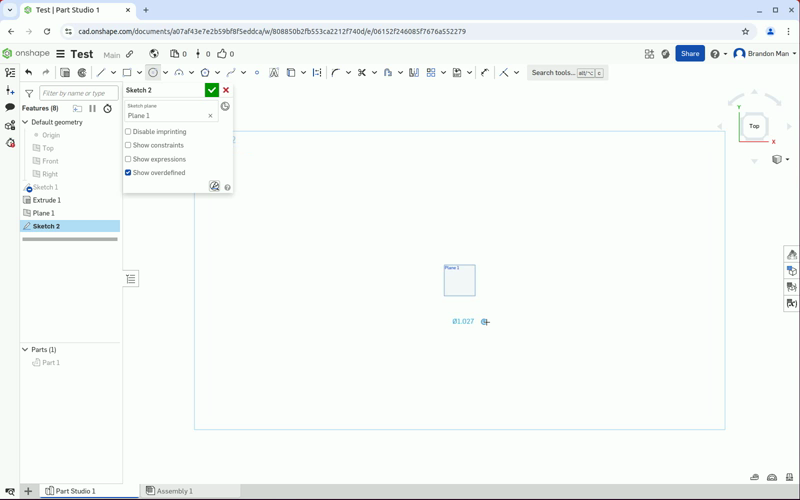
scroll(6)
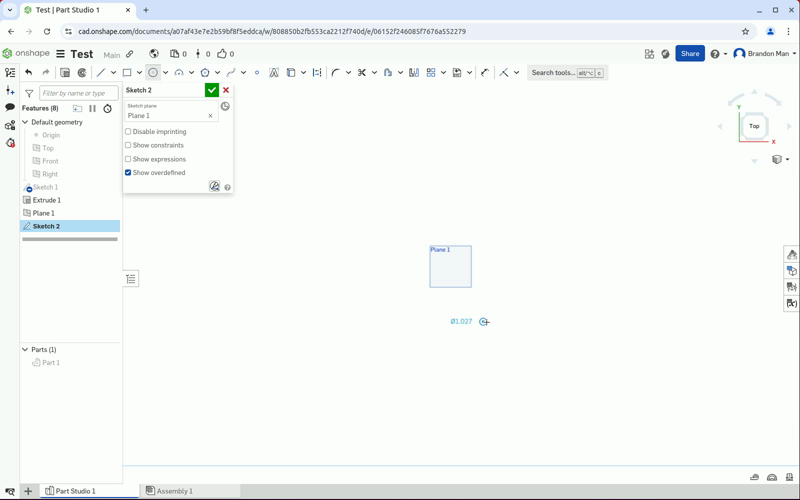
scroll(6)
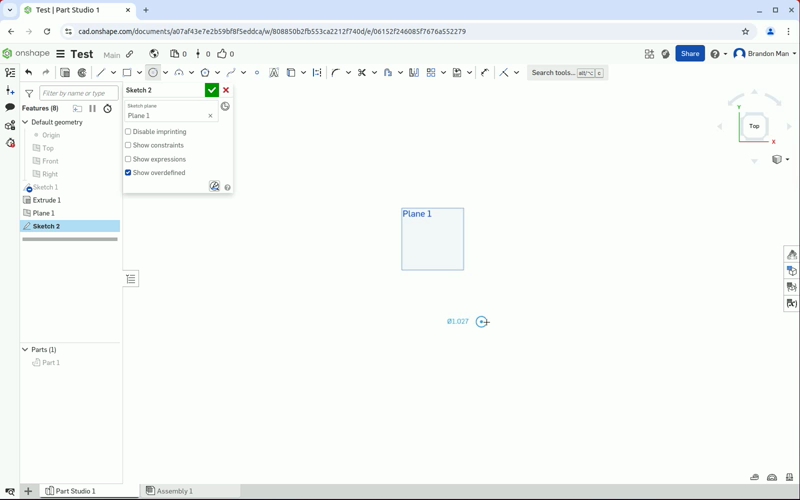
scroll(6)
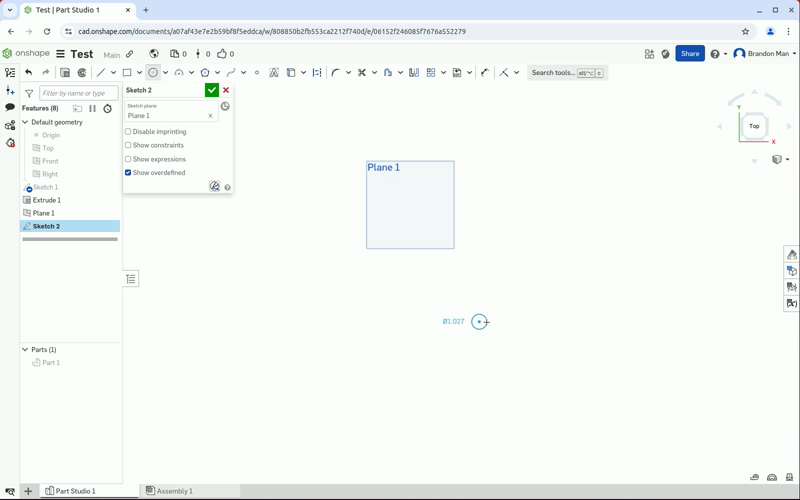
scroll(6)
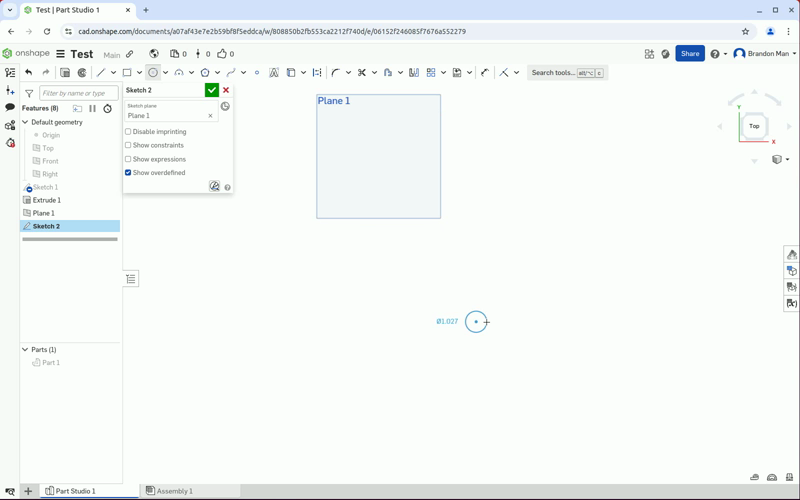
scroll(6)
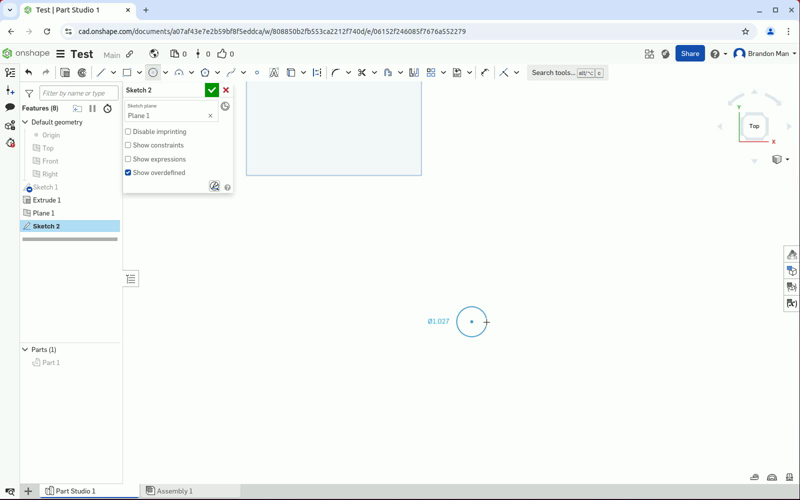
scroll(6)
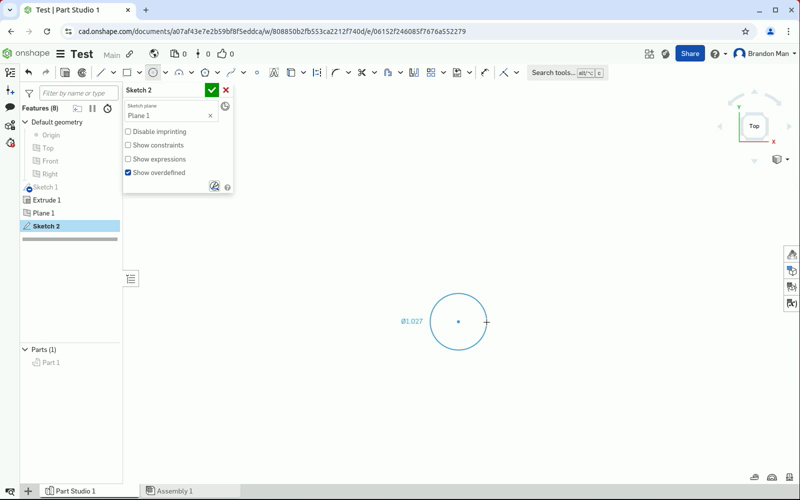
click(486, 321)
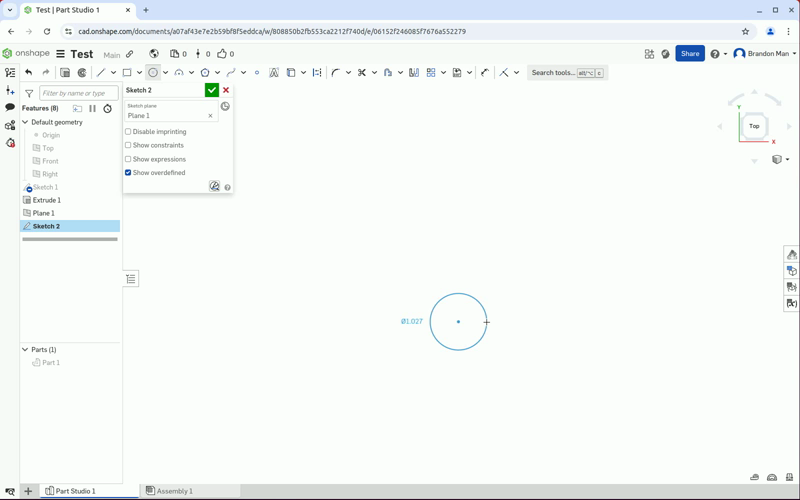
scroll(-6)
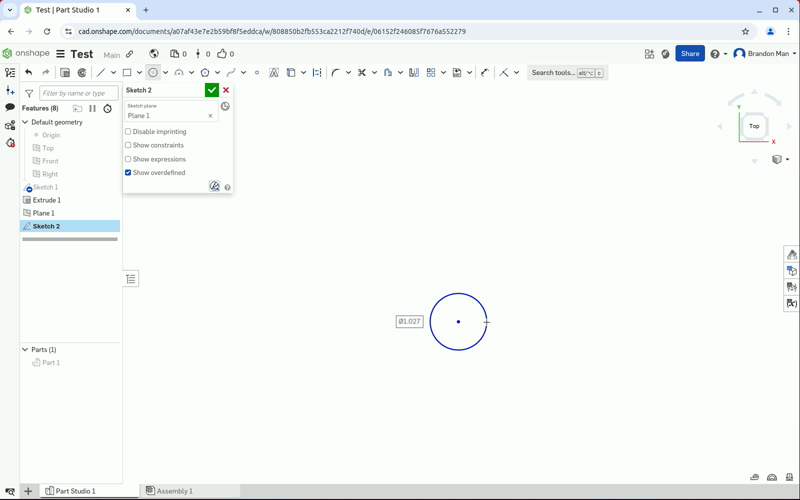
scroll(-6)
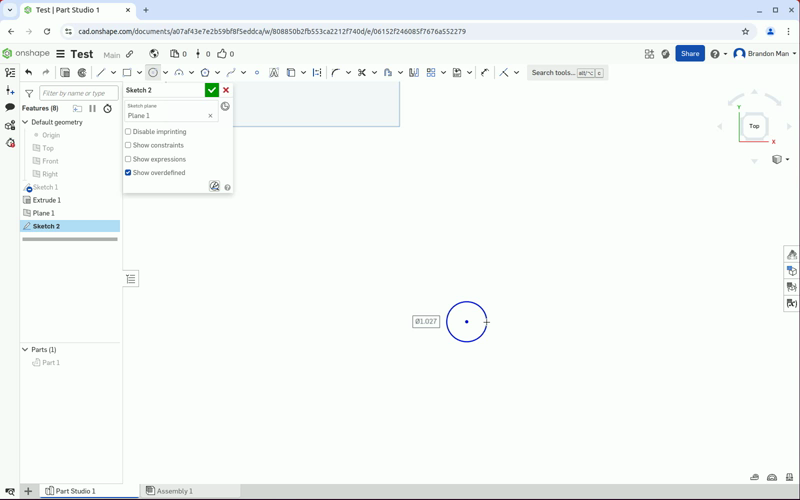
scroll(-6)
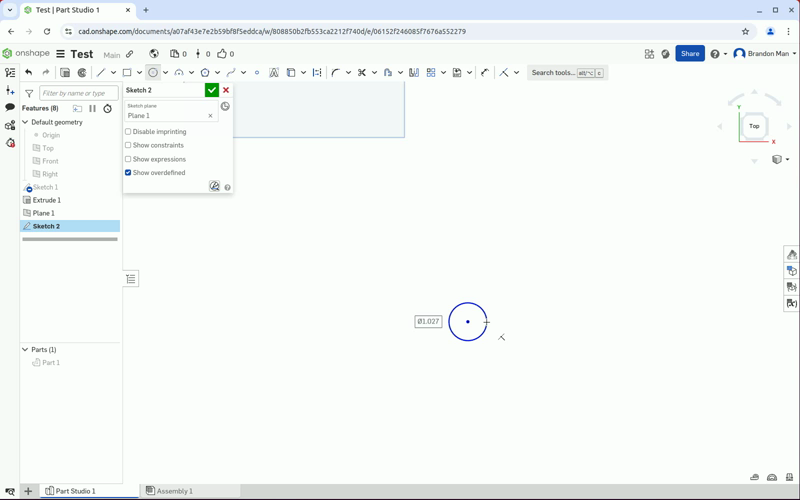
scroll(-6)
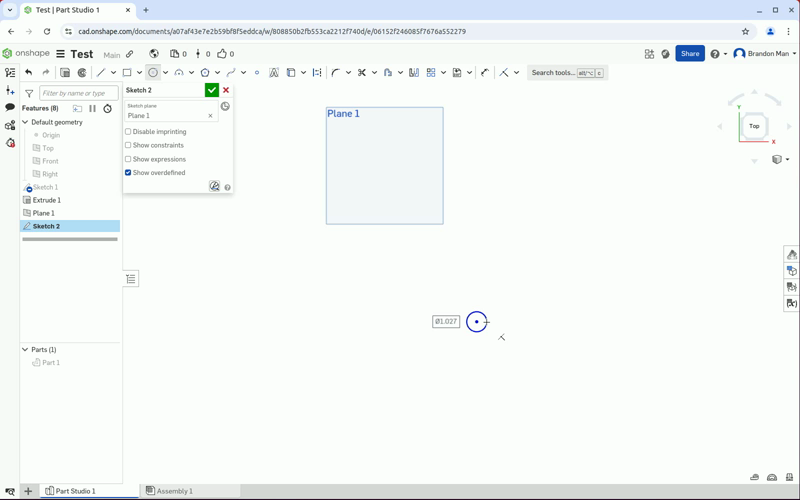
scroll(-6)
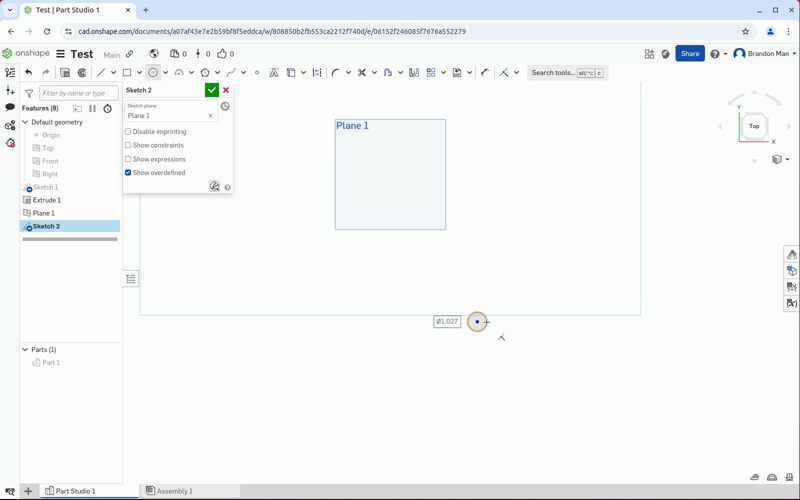
scroll(-6)
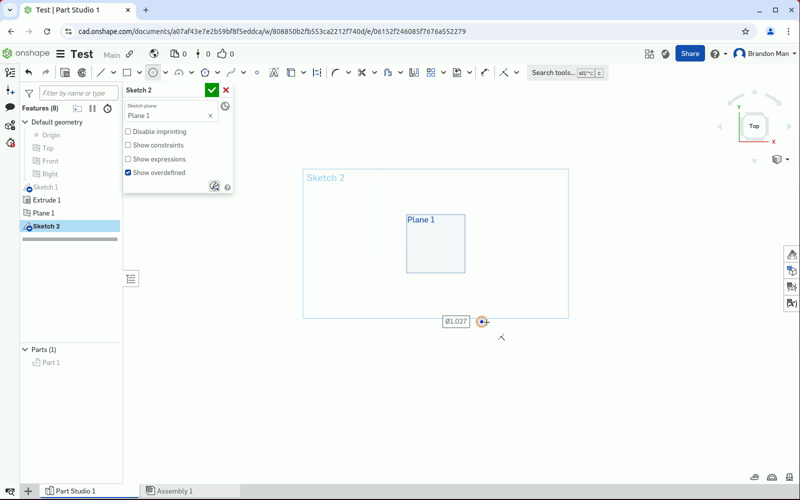
scroll(-6)
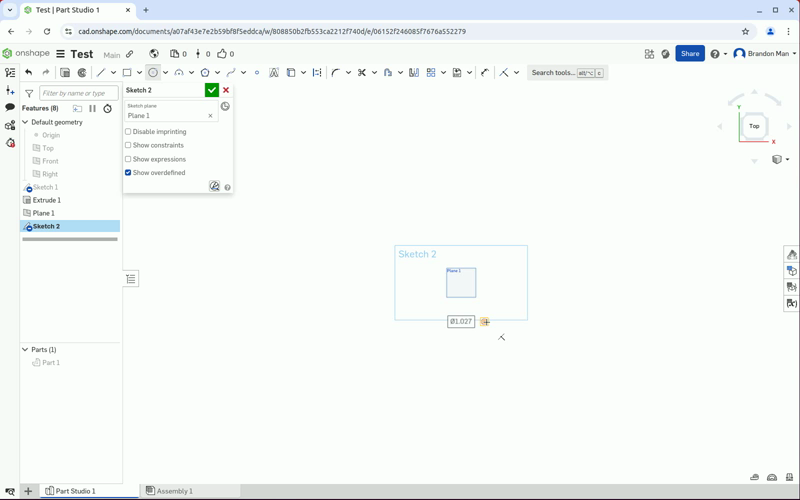
key(esc)
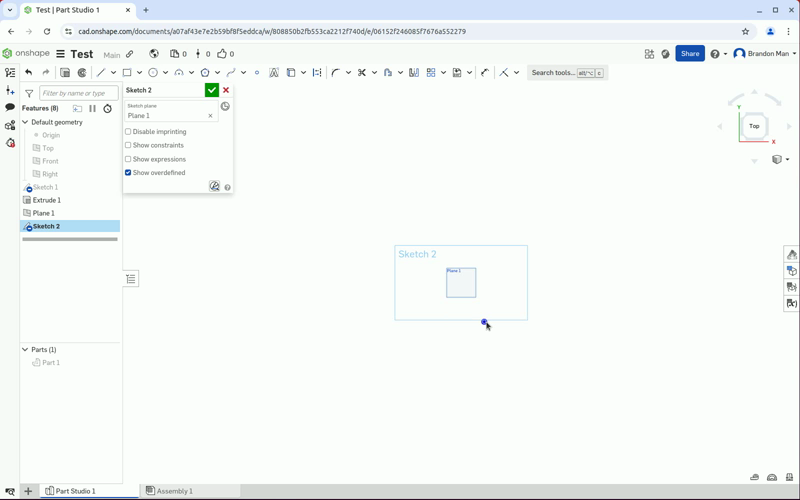
mouse_move(482, 321)
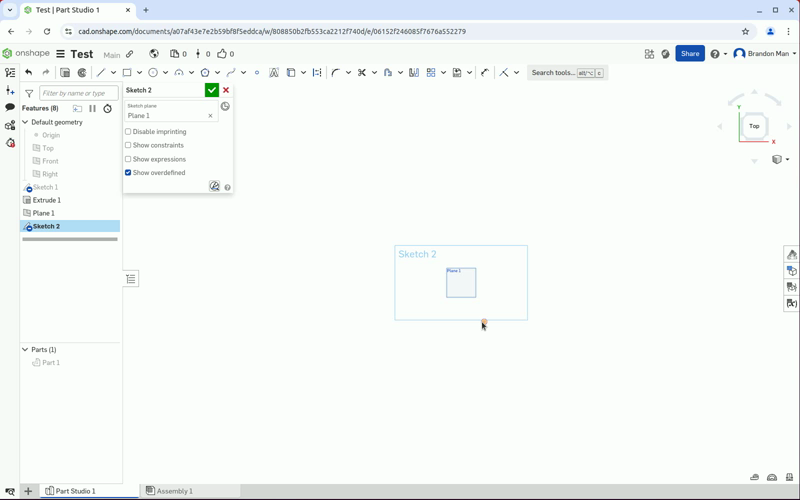
scroll(6)
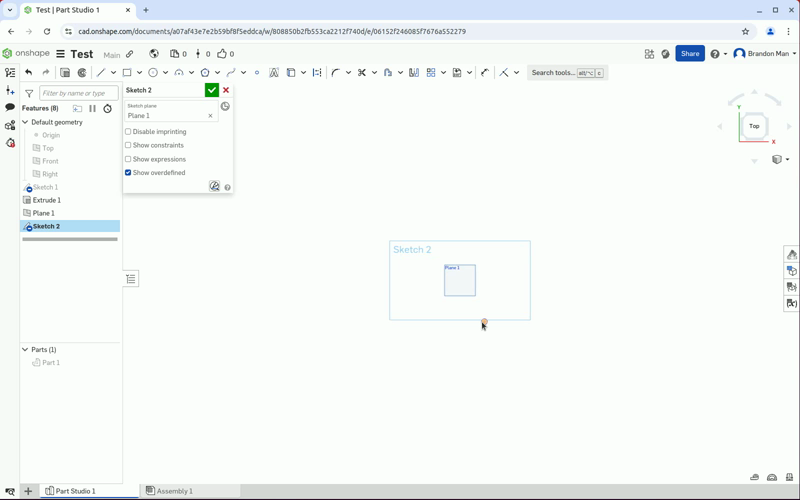
scroll(6)
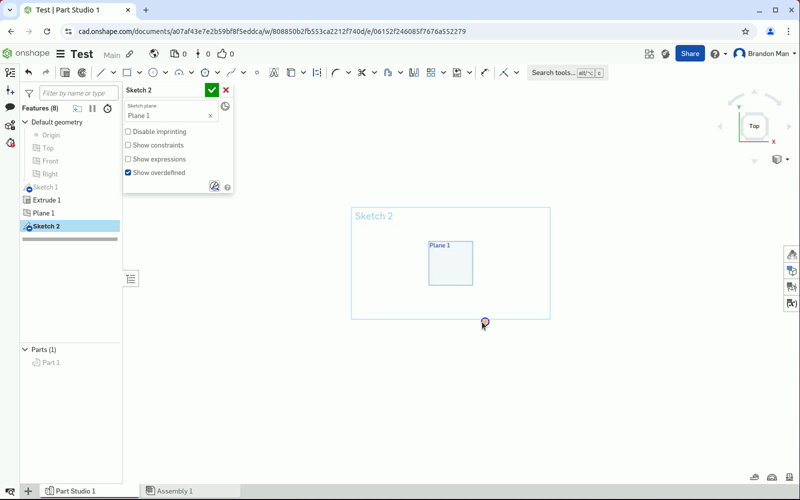
scroll(6)
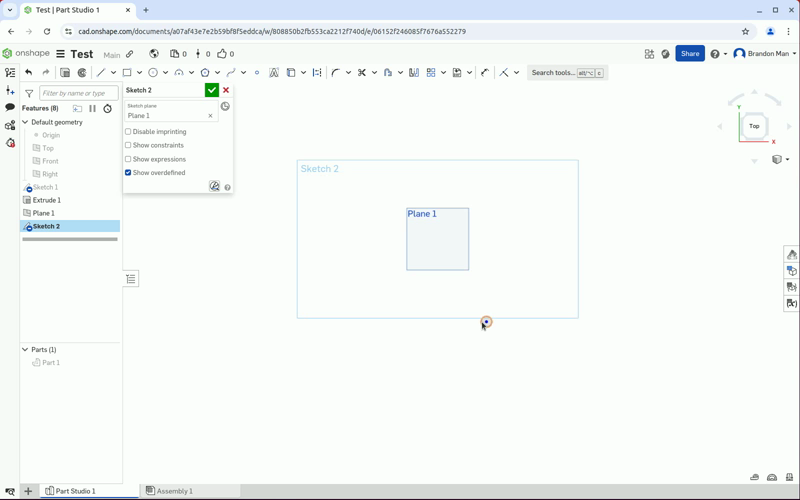
scroll(6)
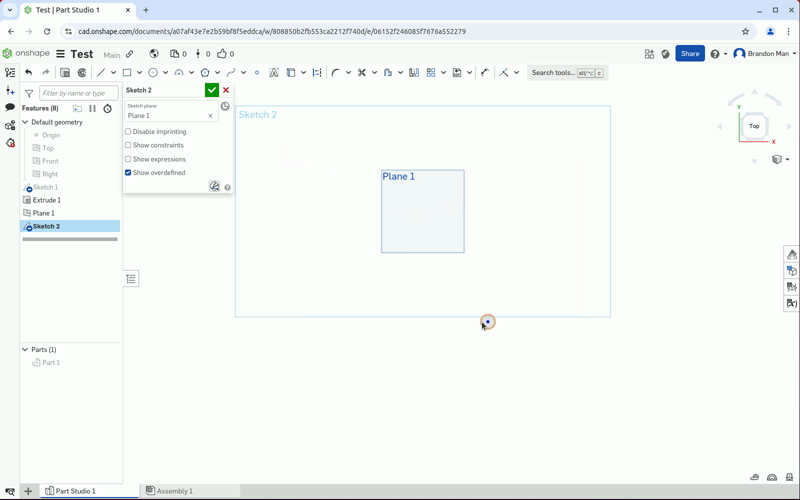
scroll(6)
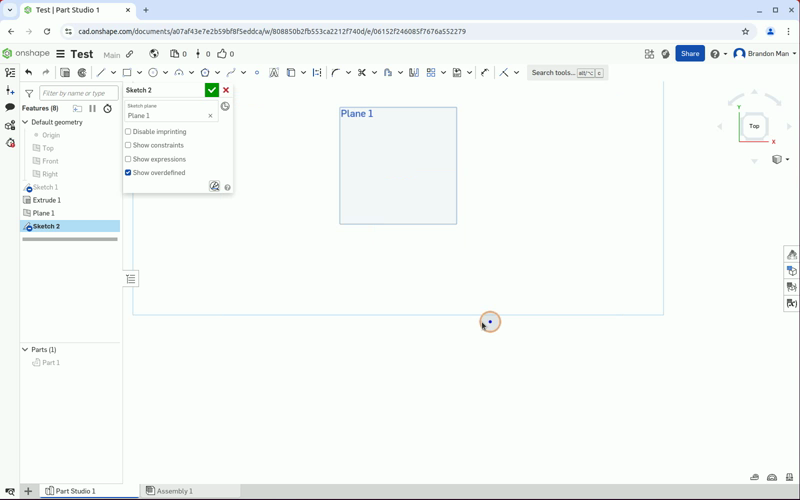
scroll(6)
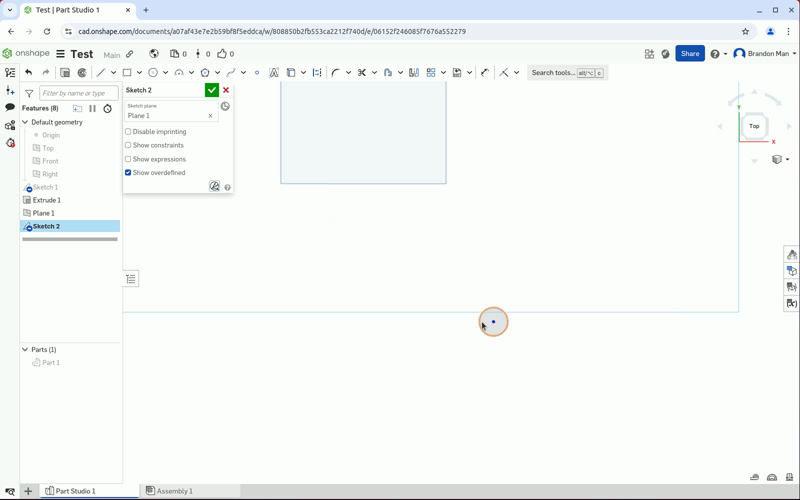
scroll(6)
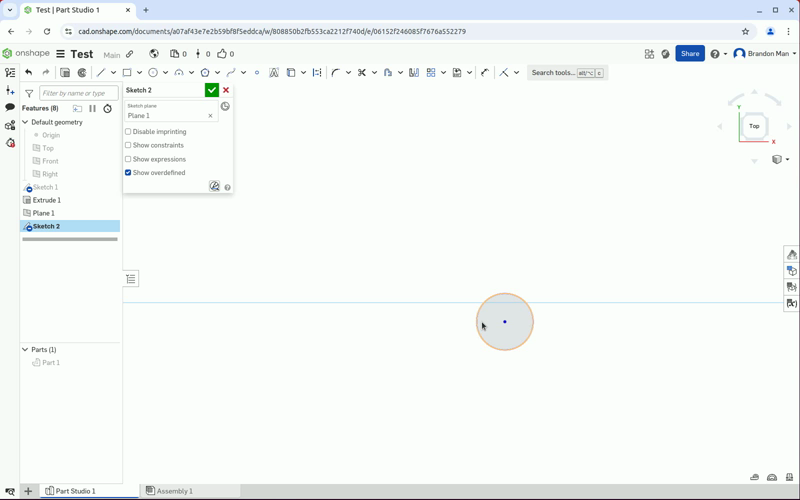
click(482, 321)
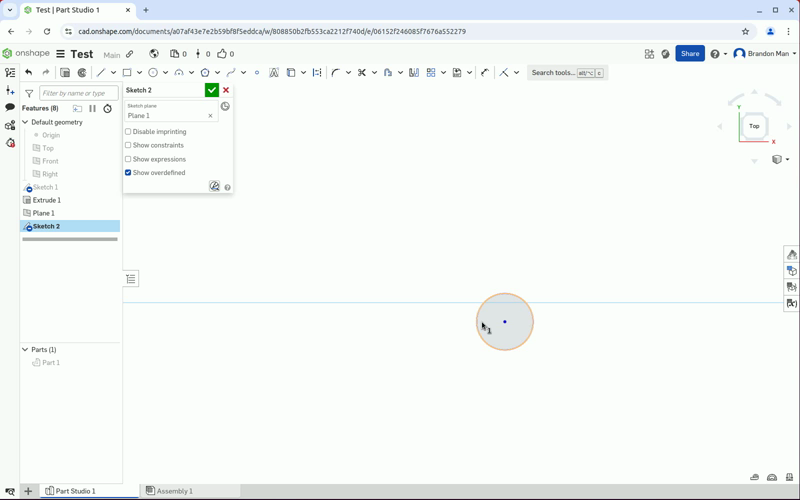
scroll(-6)
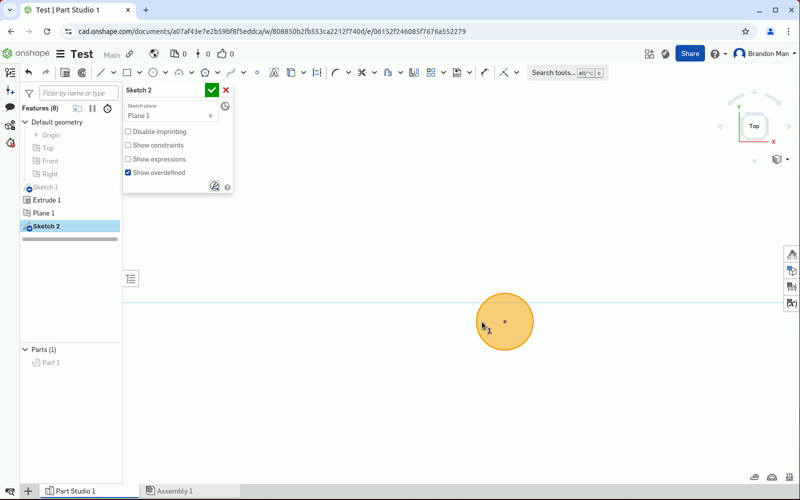
scroll(-6)
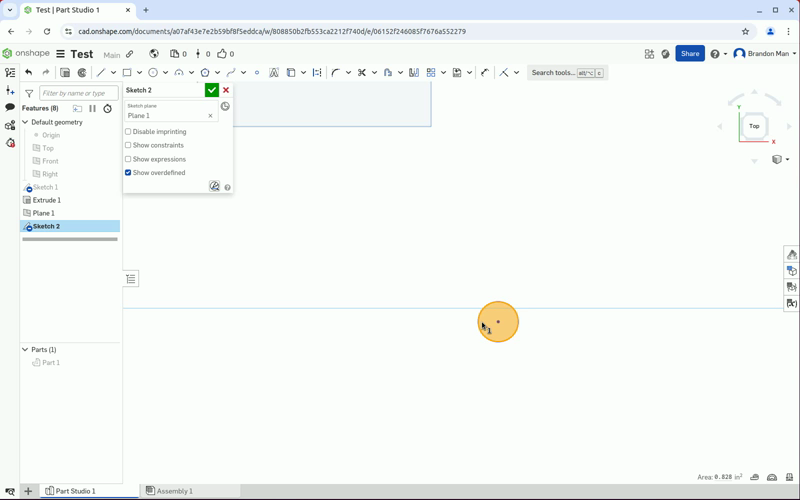
scroll(-6)
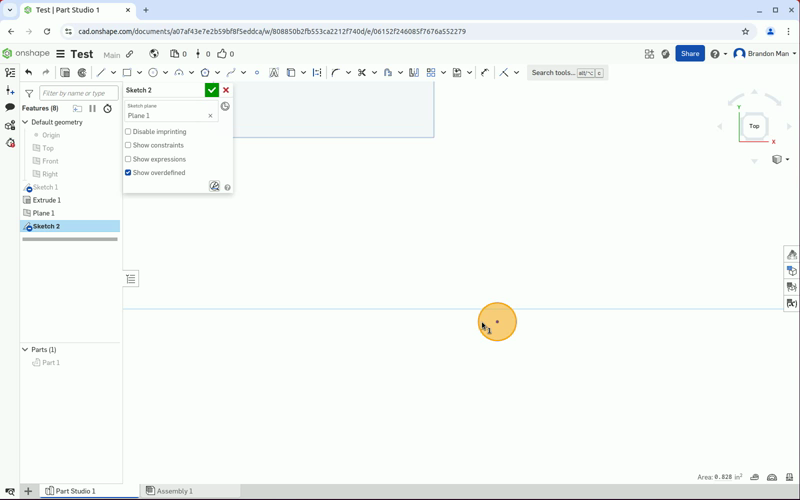
scroll(-6)
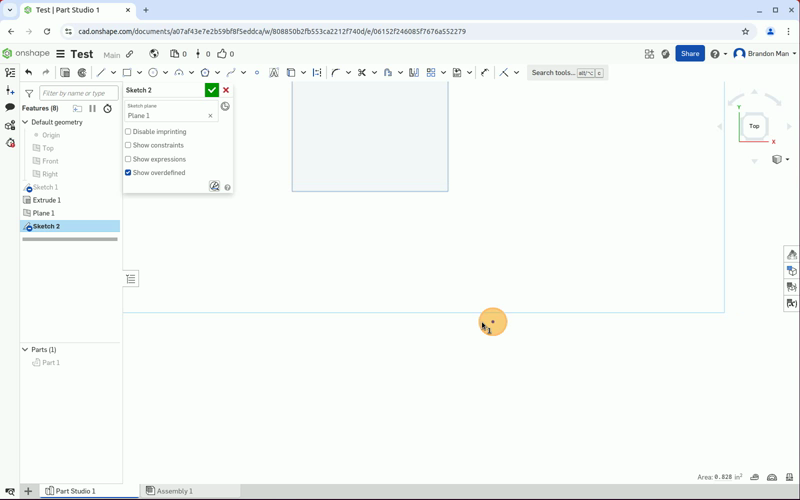
scroll(-6)
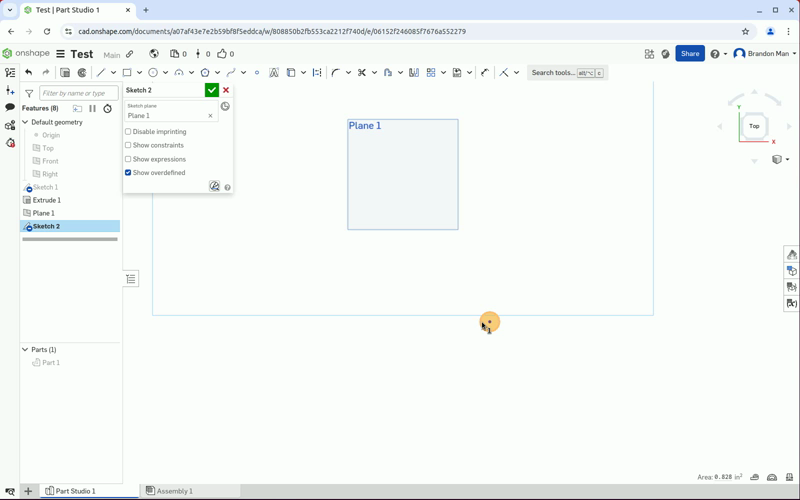
scroll(-6)
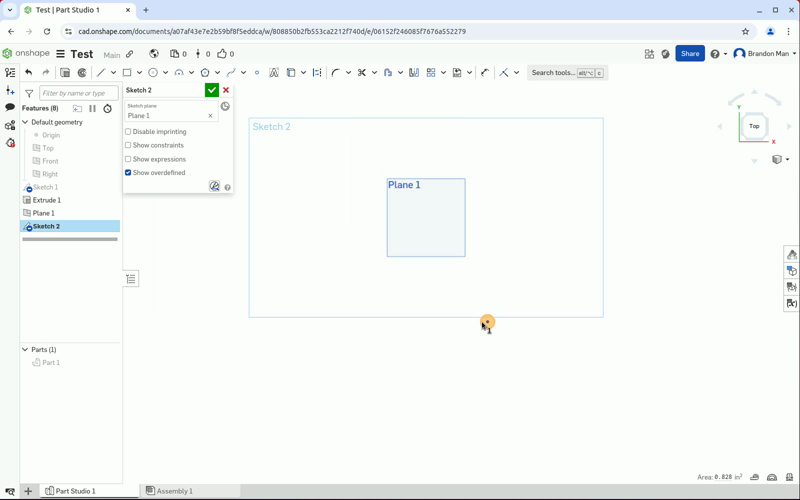
scroll(-6)
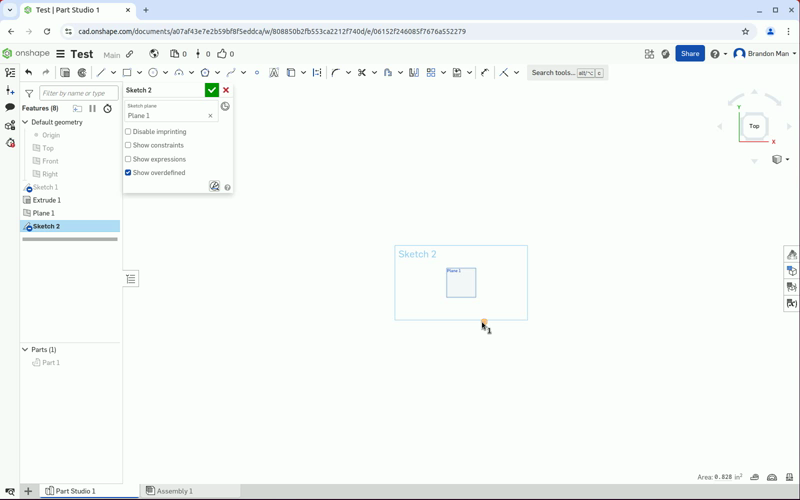
mouse_move(73, 352)
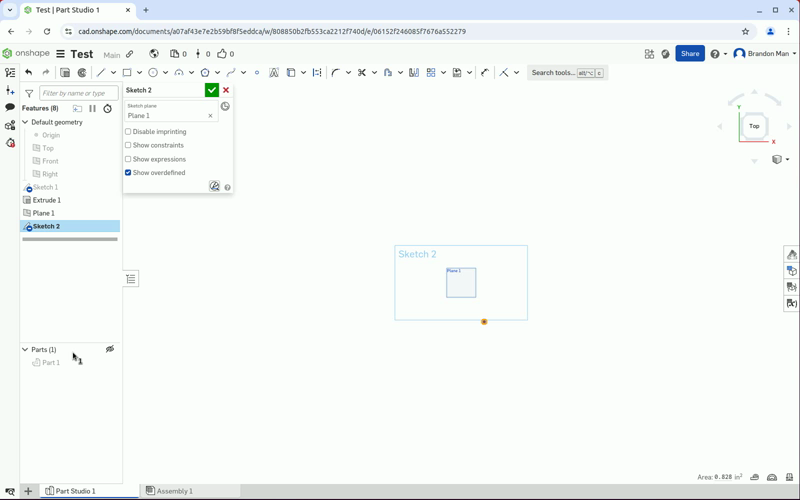
key(shift+y)
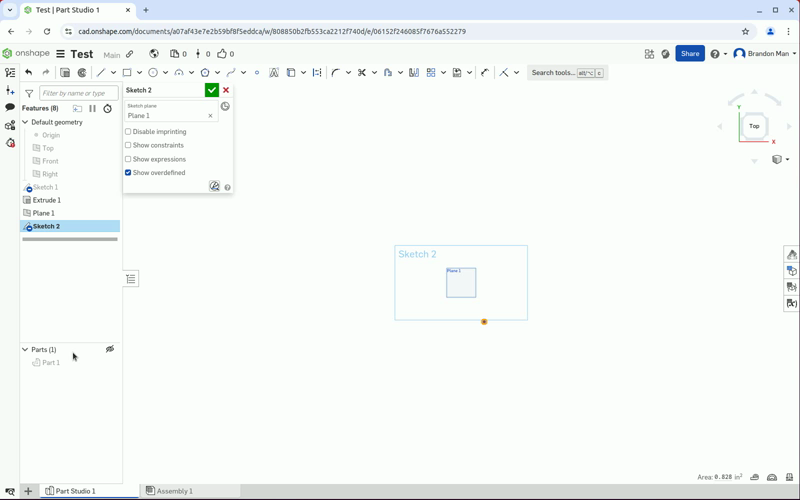
key(shift+e)
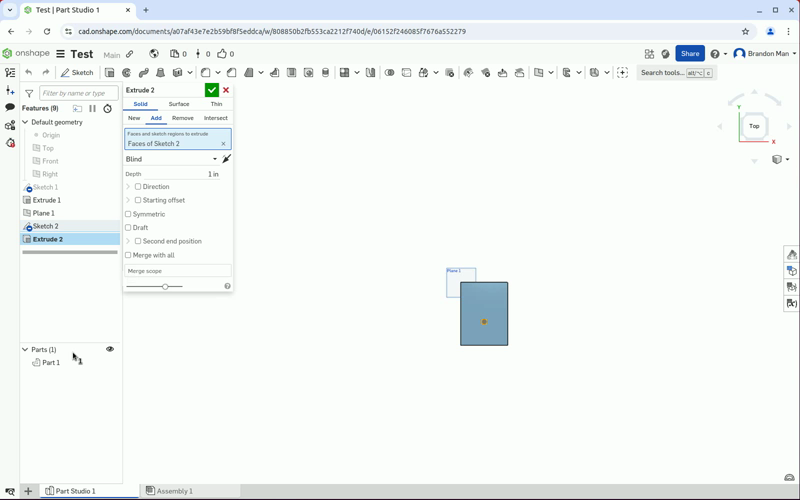
mouse_move(143, 106)
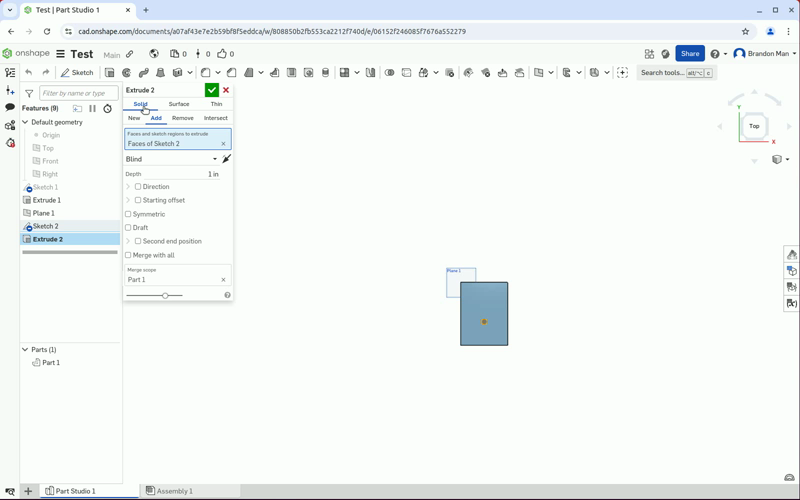
click(143, 106)
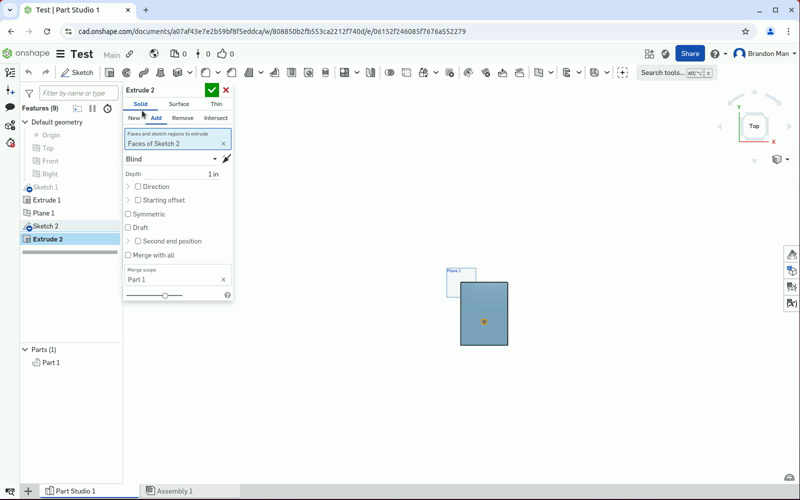
mouse_move(137, 120)
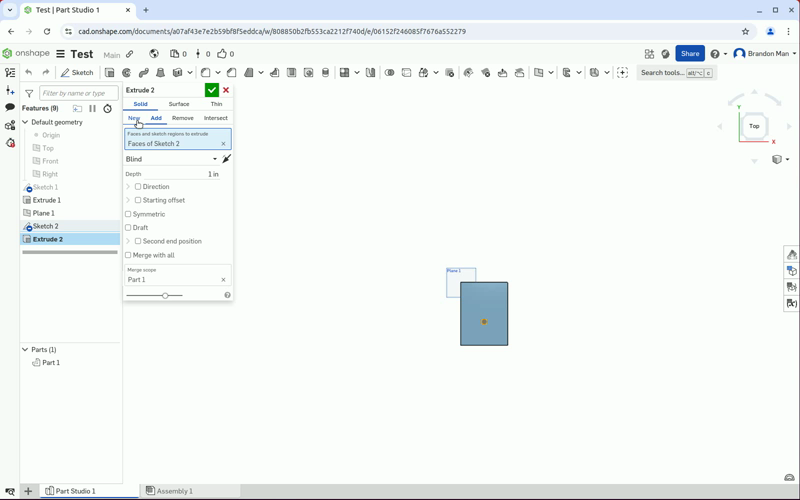
click(137, 120)
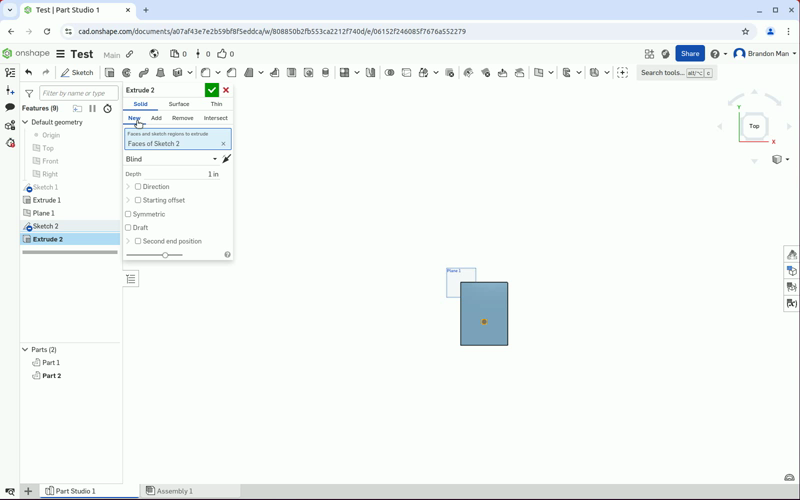
key(tab, 4)
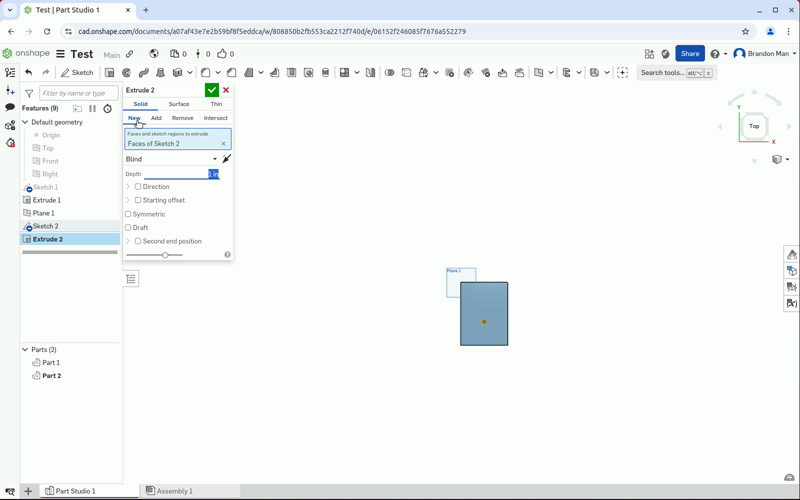
text(22.386)
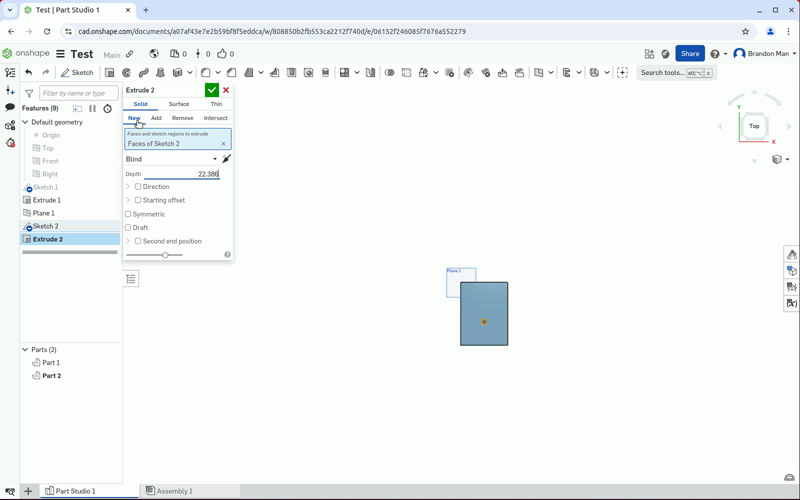
key(enter)
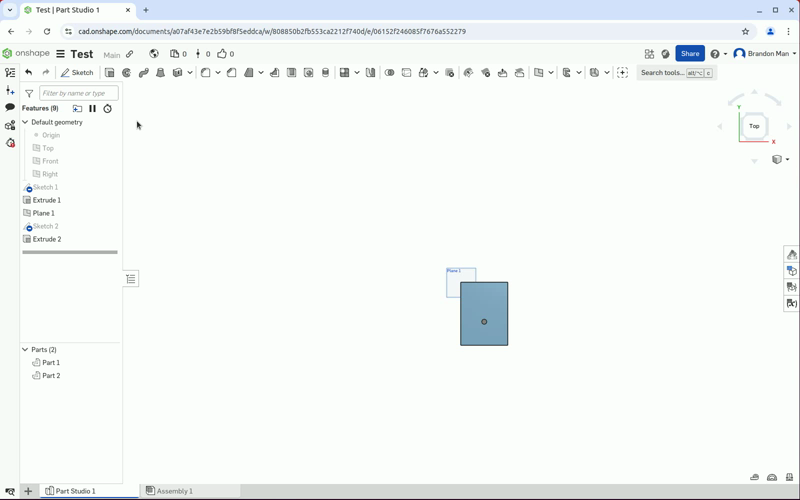
key(shift+h)
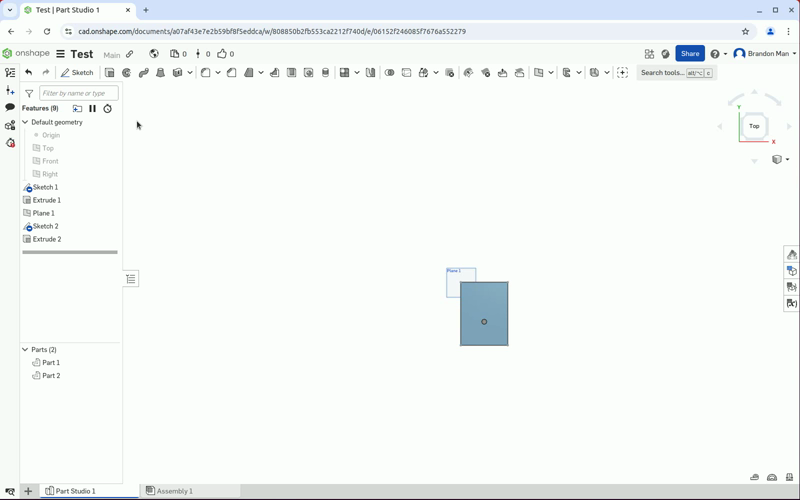
key(shift+h)
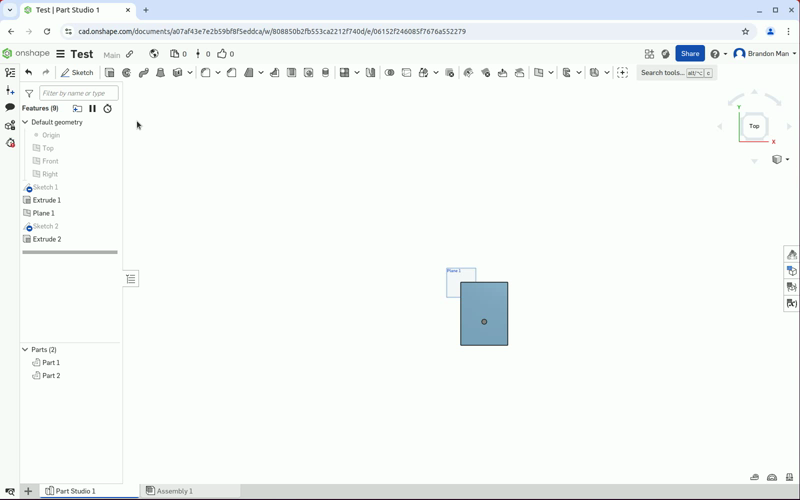
mouse_move(73, 189)
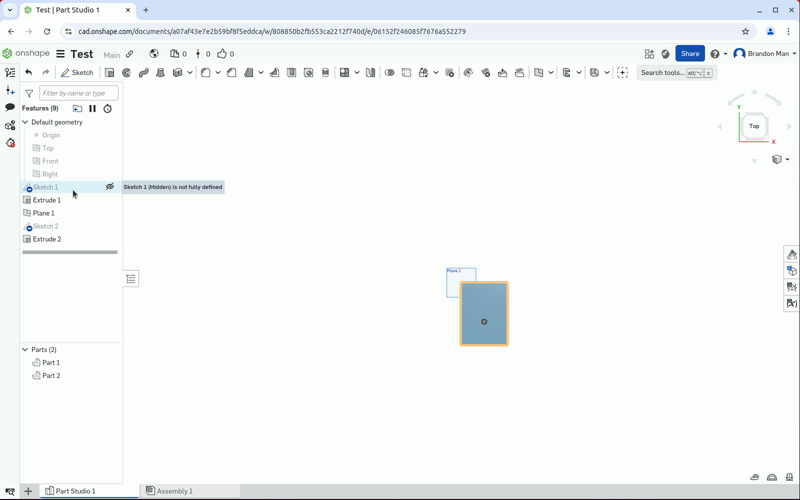
click(73, 189)
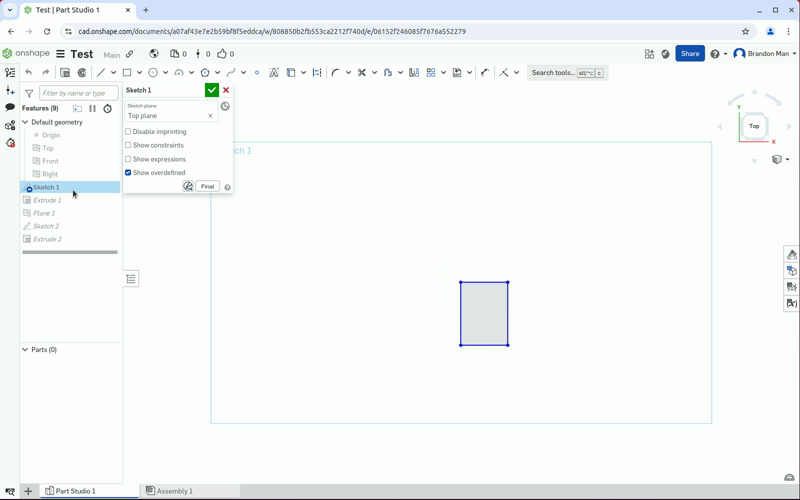
mouse_move(229, 92)
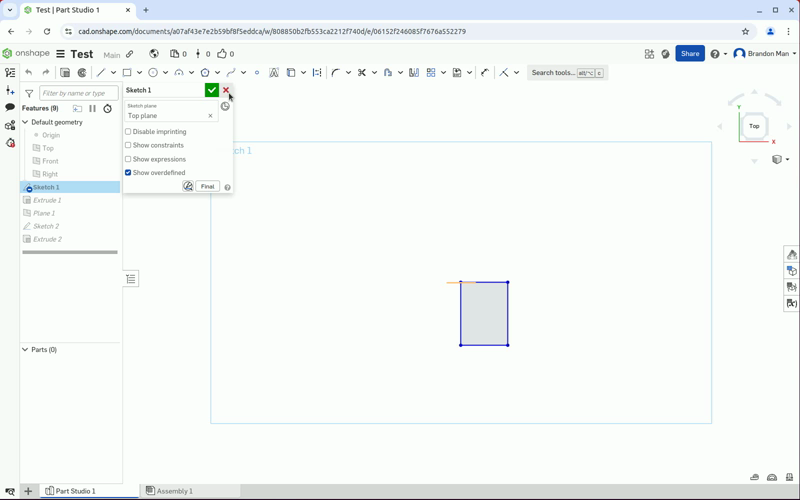
click(229, 92)
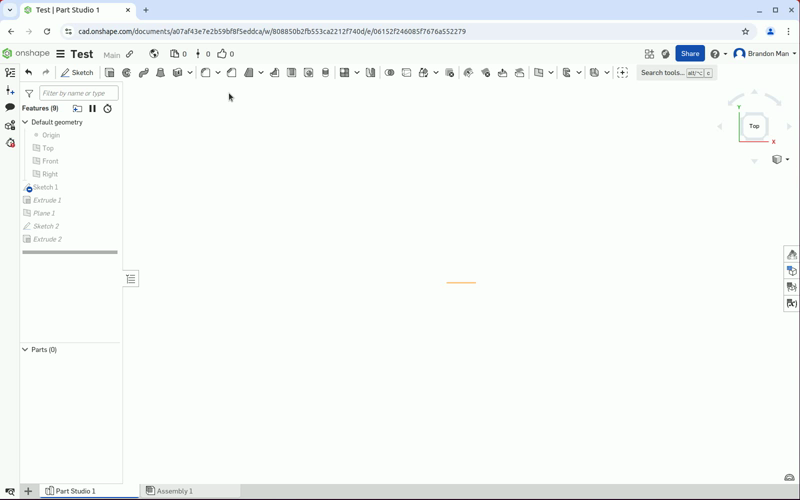
mouse_move(541, 75)
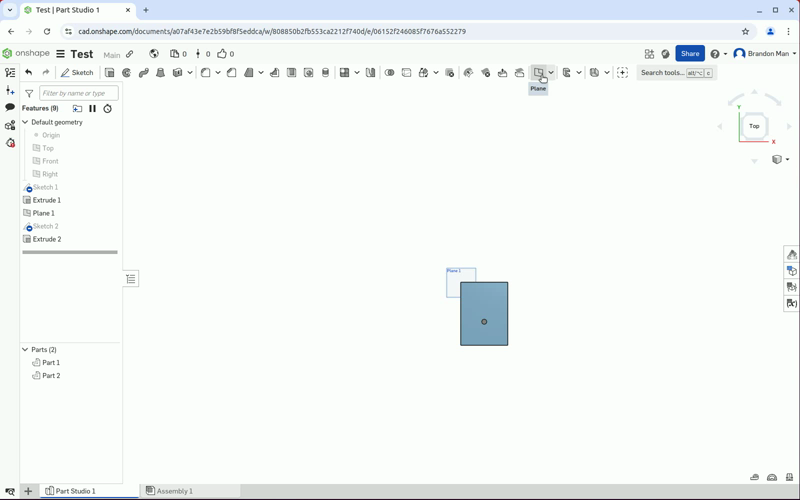
click(541, 75)
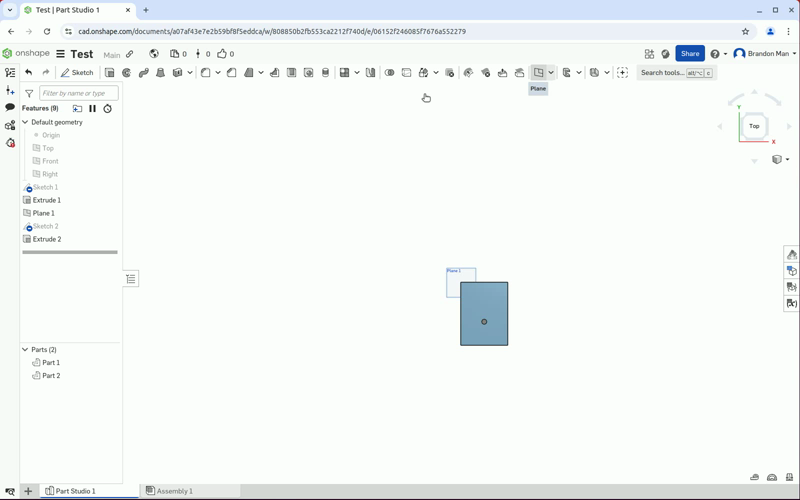
mouse_move(73, 150)
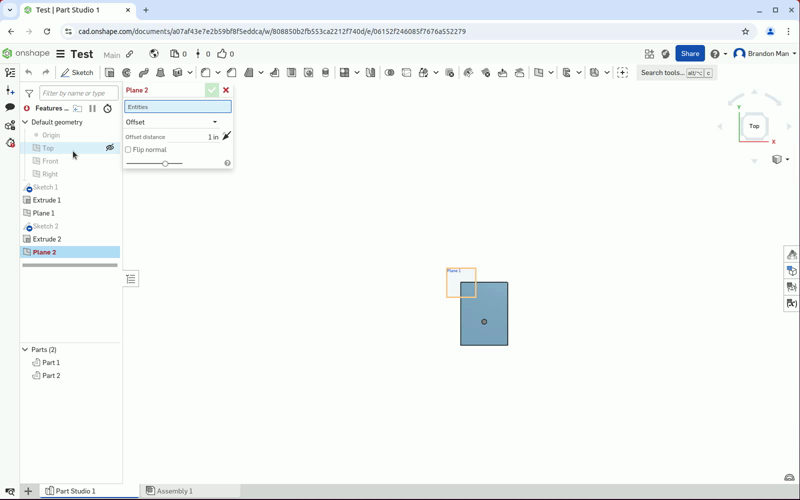
click(73, 150)
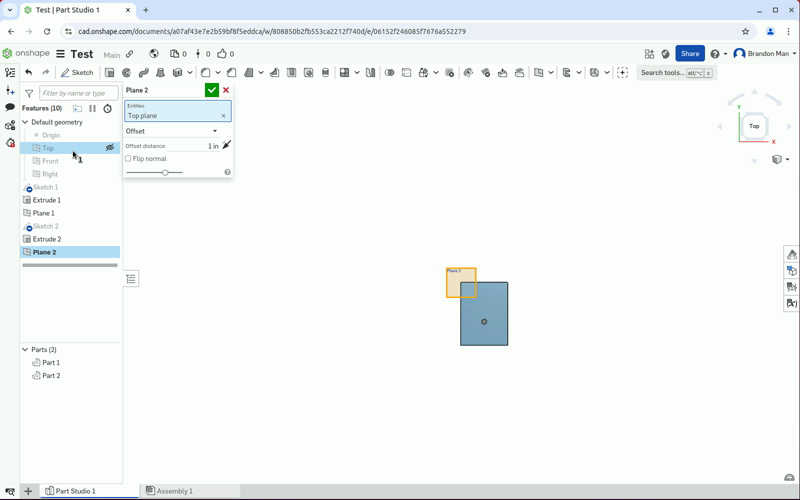
key(tab, 2)
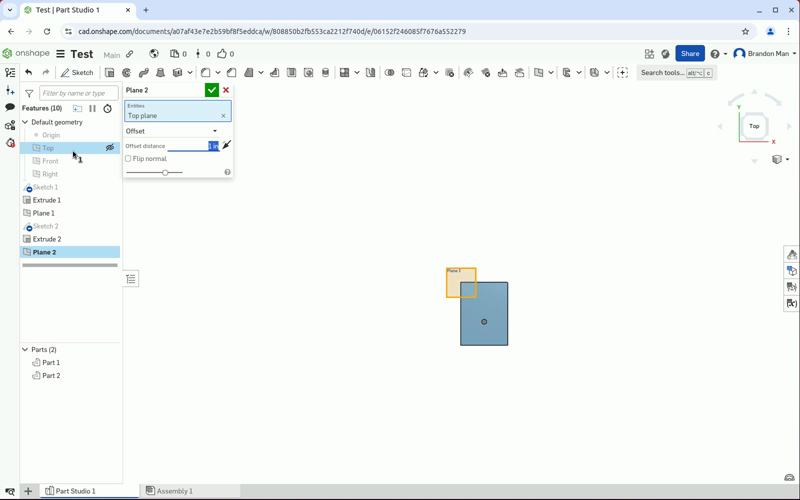
text(23.108)
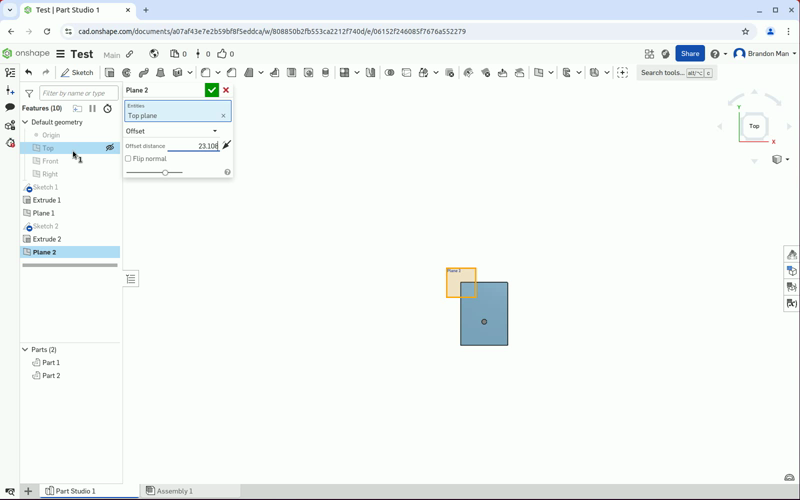
key(enter, 2)
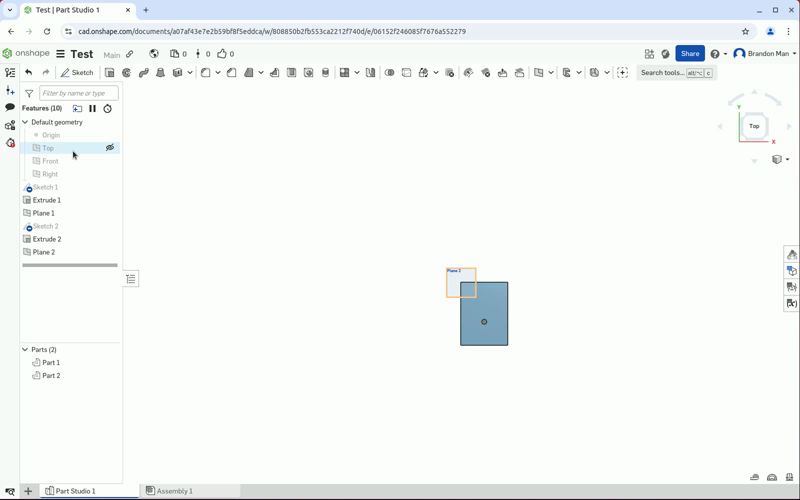
key(shift+s)
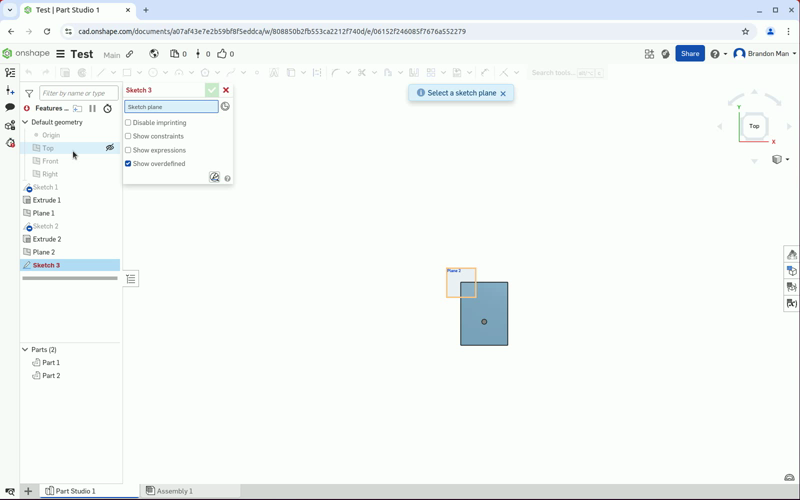
mouse_move(73, 254)
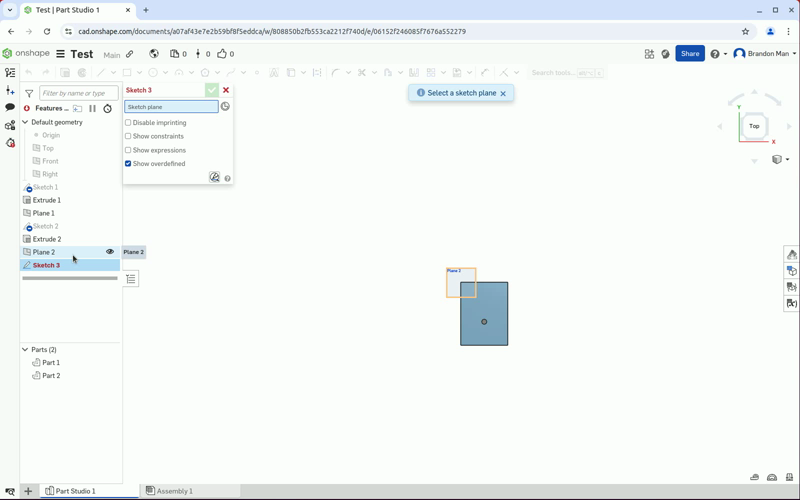
click(73, 254)
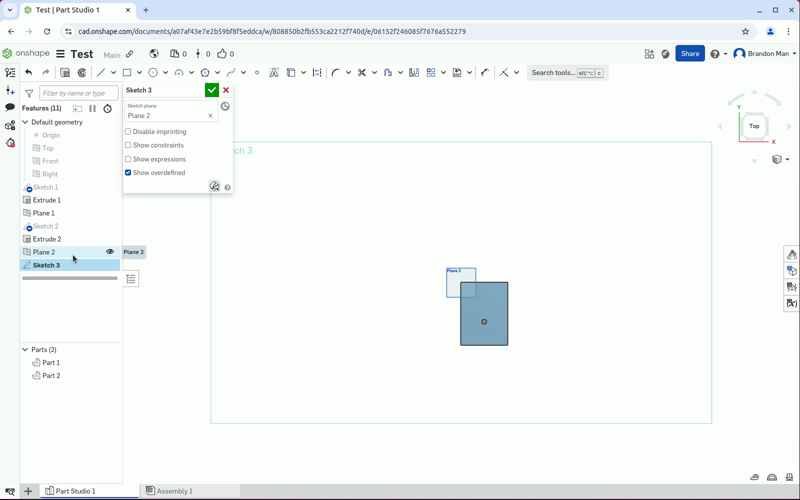
mouse_move(73, 352)
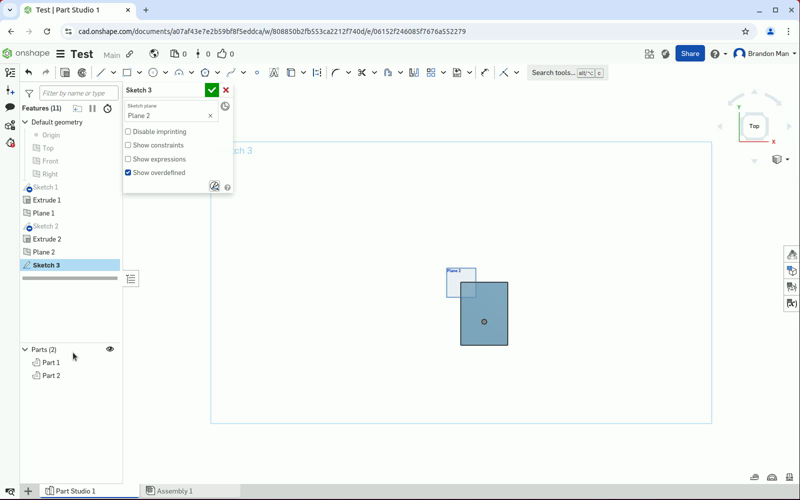
key(y)
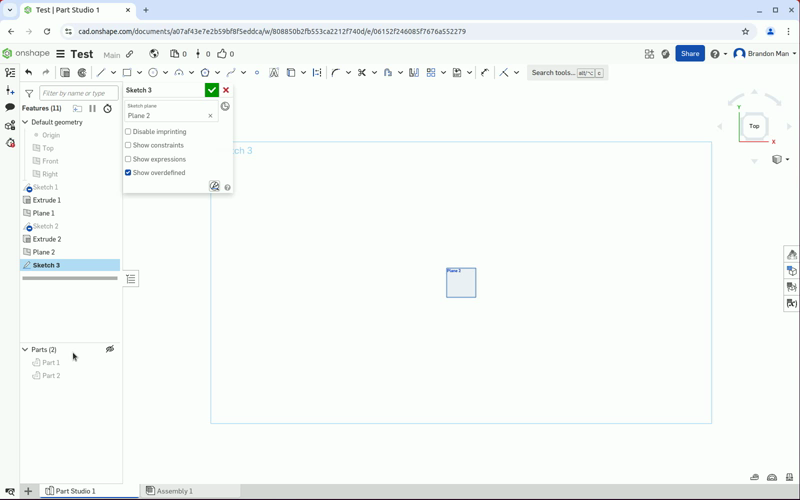
key(c)
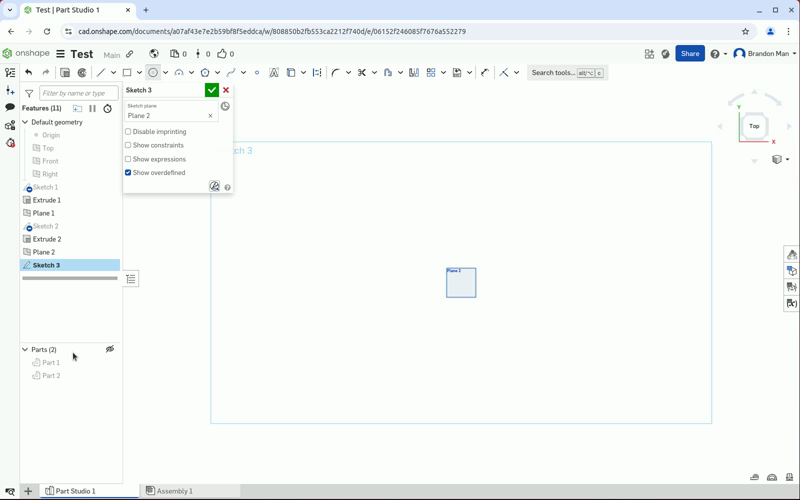
key_down(shift)
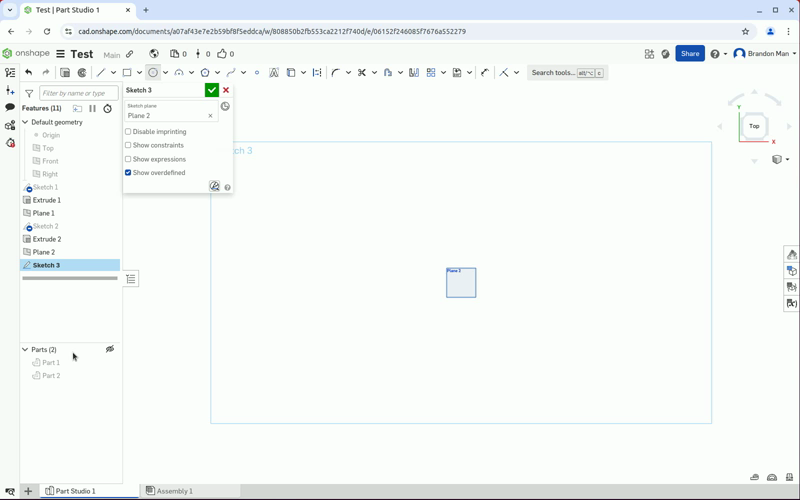
mouse_move(485, 321)
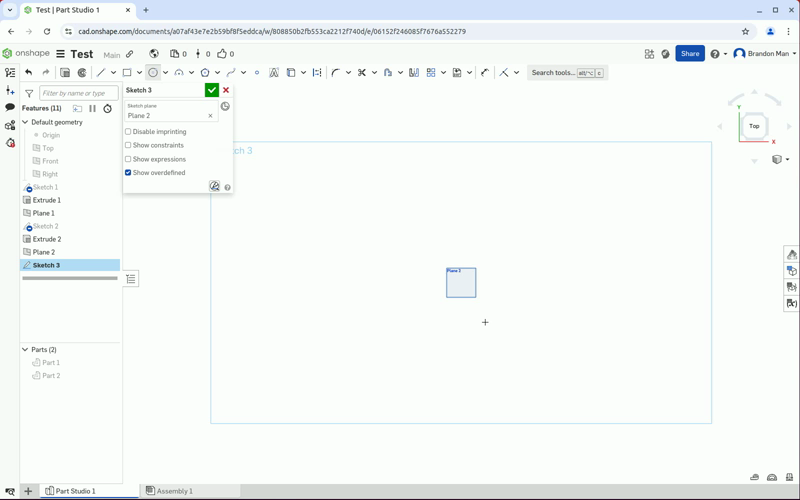
click(485, 321)
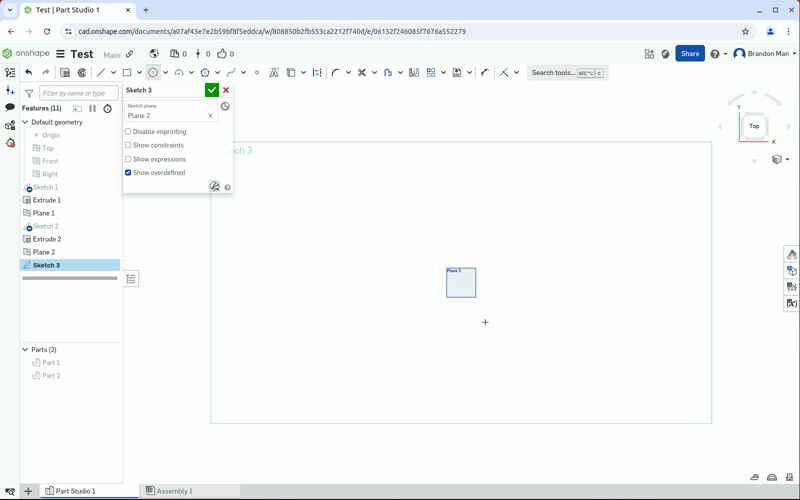
key_up(shift)
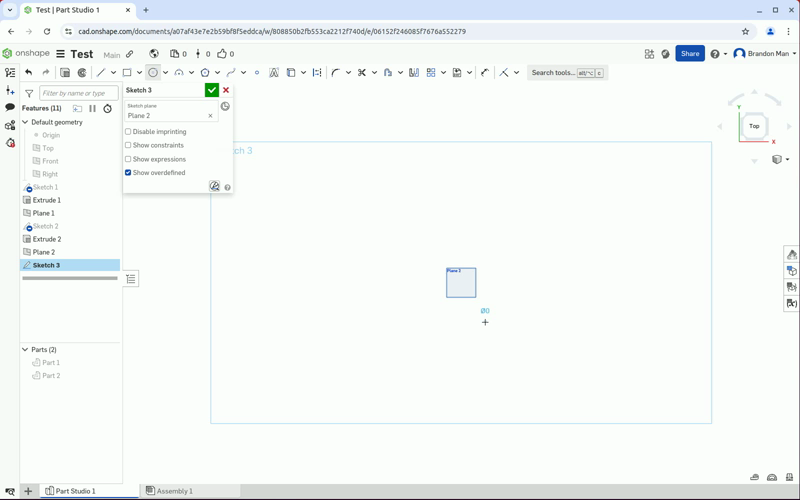
mouse_move(487, 321)
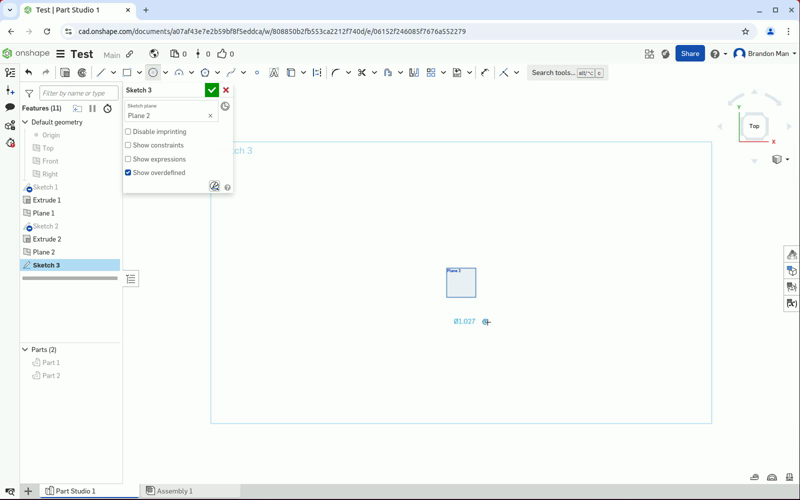
scroll(6)
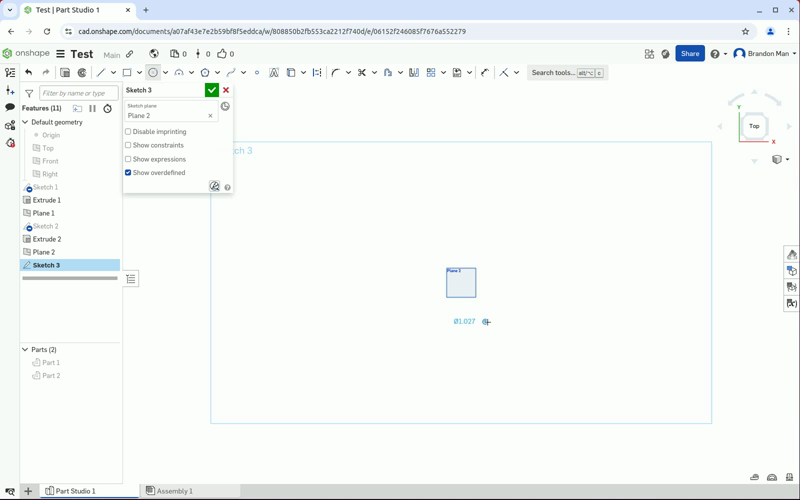
scroll(6)
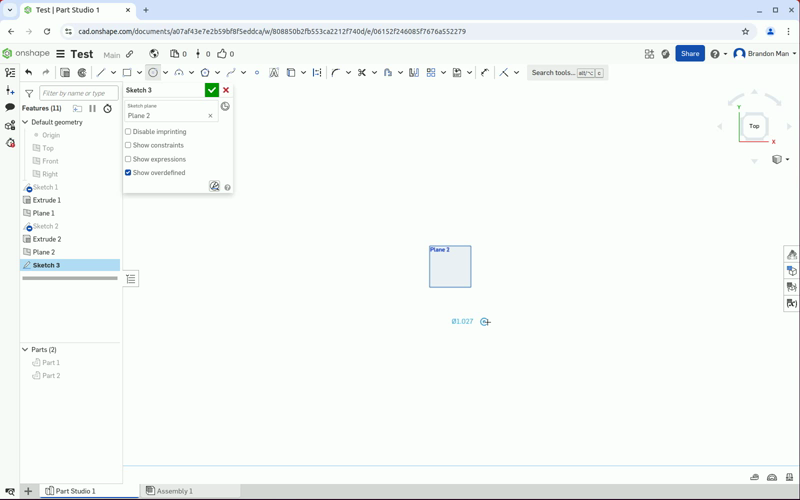
scroll(6)
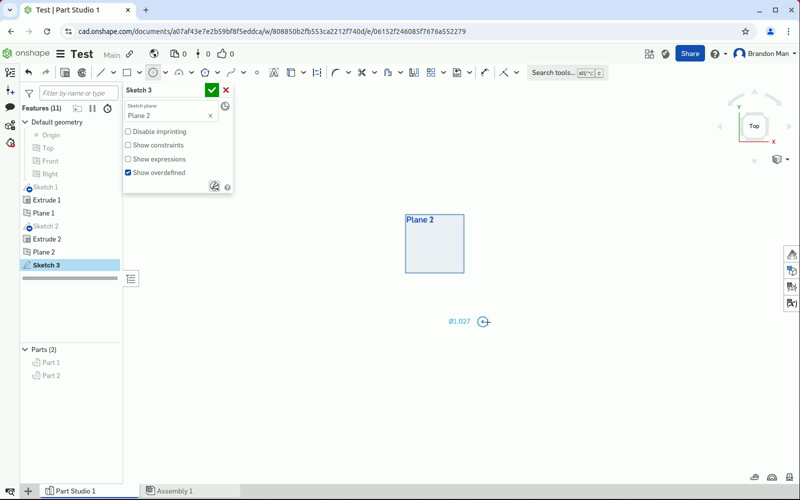
scroll(6)
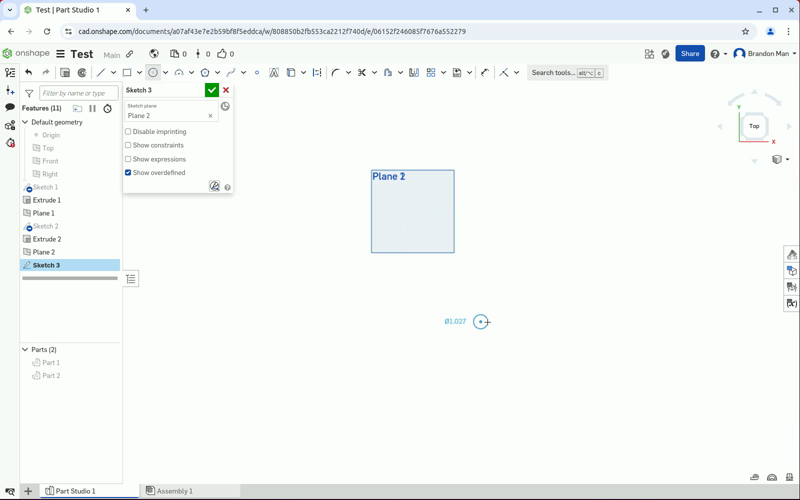
scroll(6)
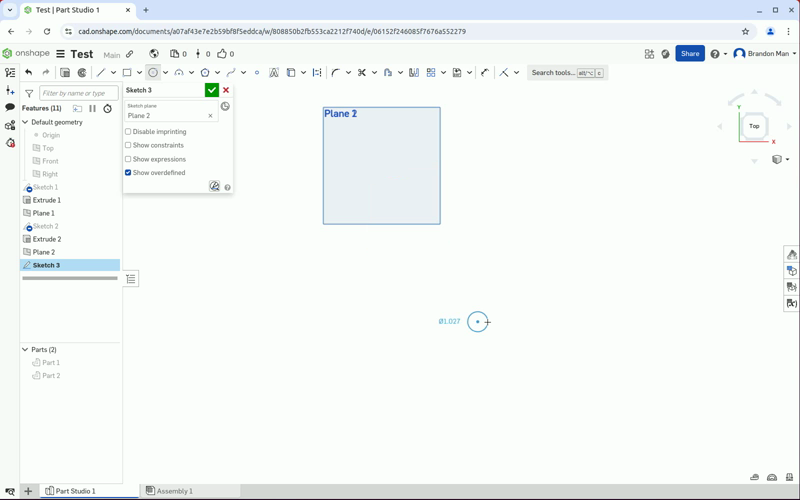
scroll(6)
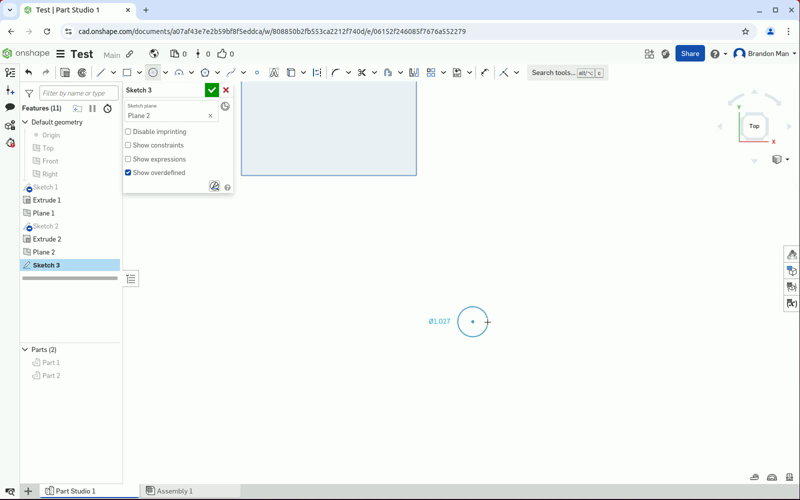
scroll(6)
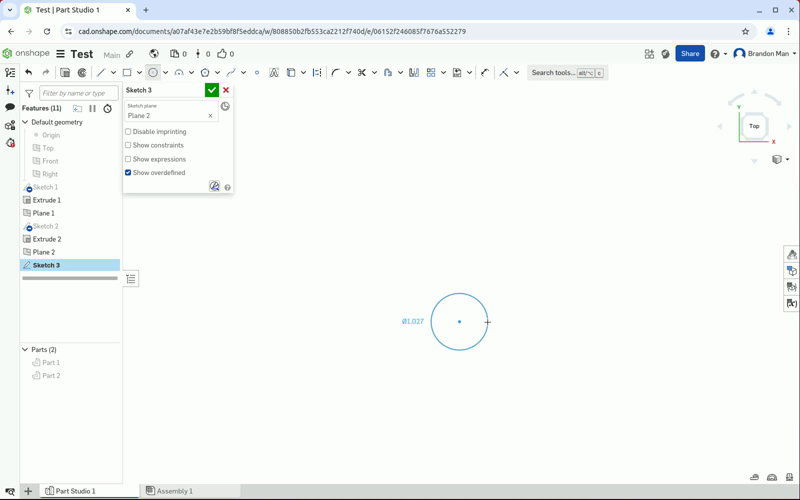
click(487, 321)
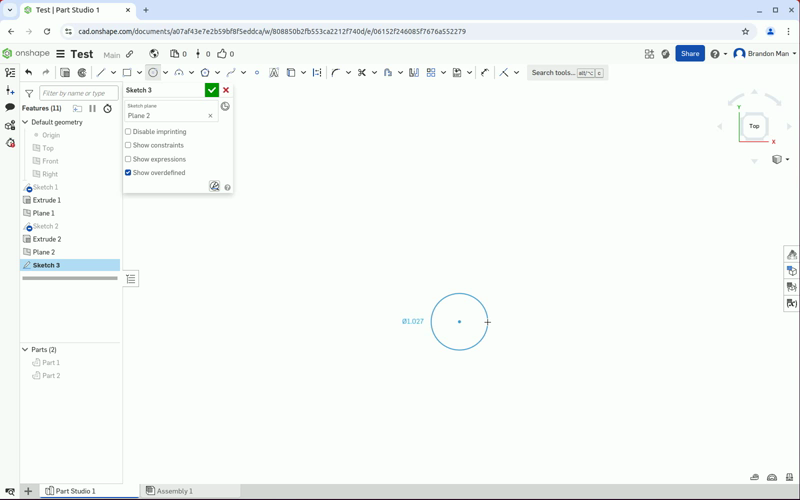
scroll(-6)
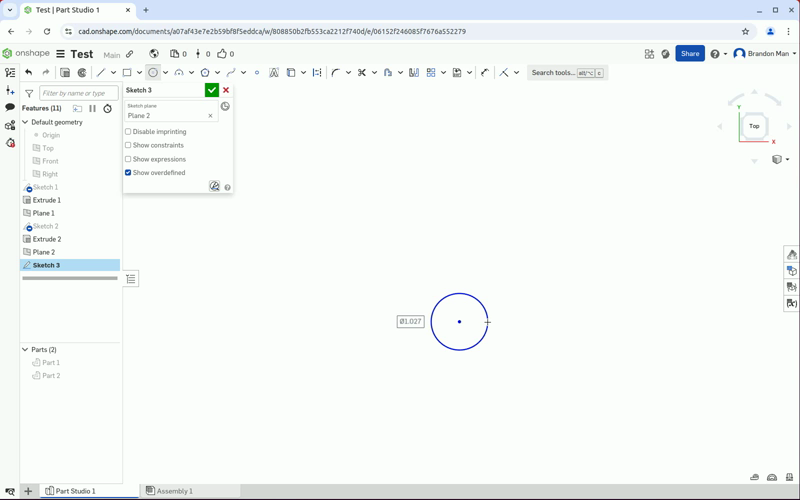
scroll(-6)
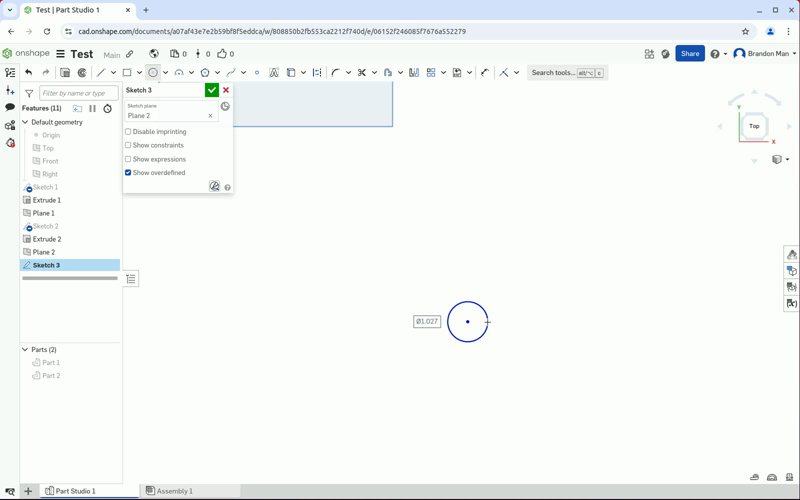
scroll(-6)
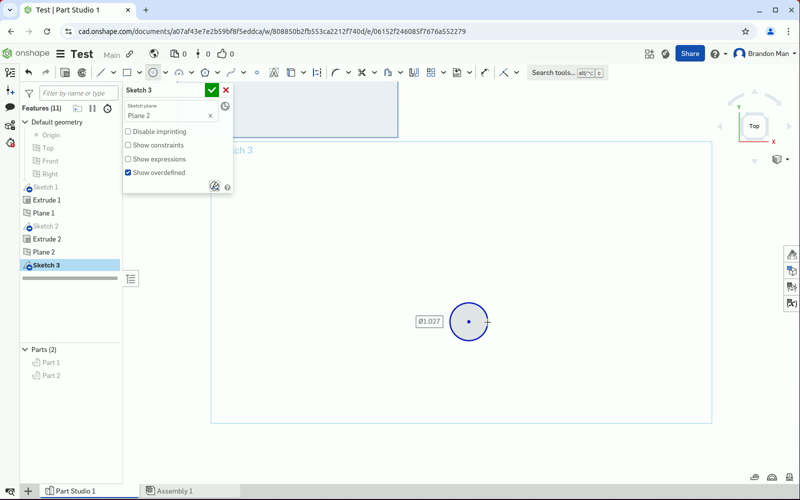
scroll(-6)
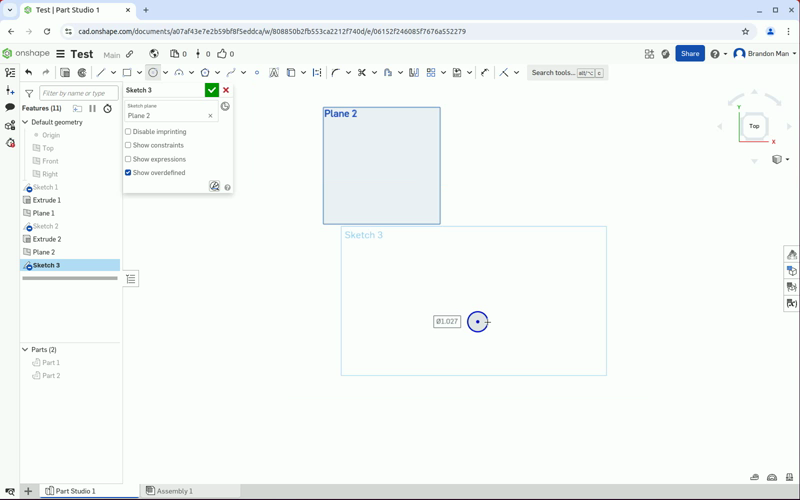
scroll(-6)
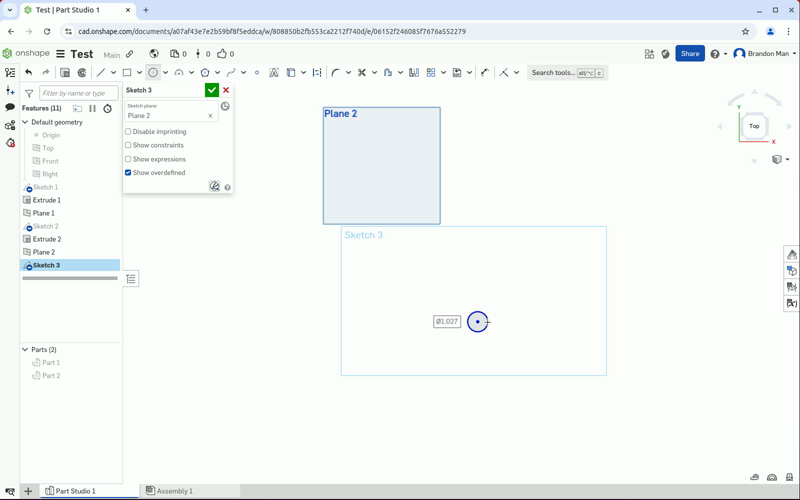
scroll(-6)
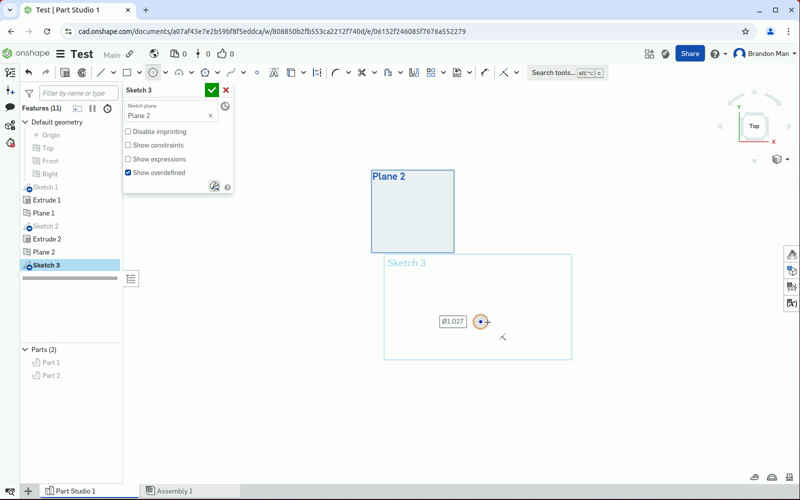
scroll(-6)
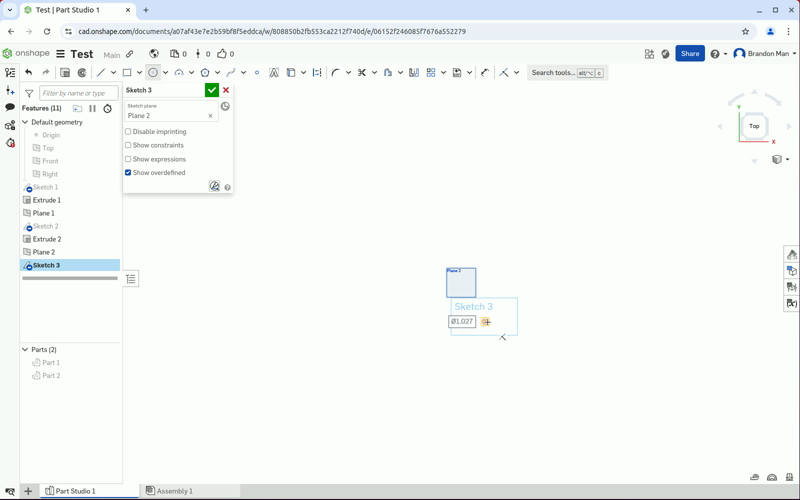
key(esc)
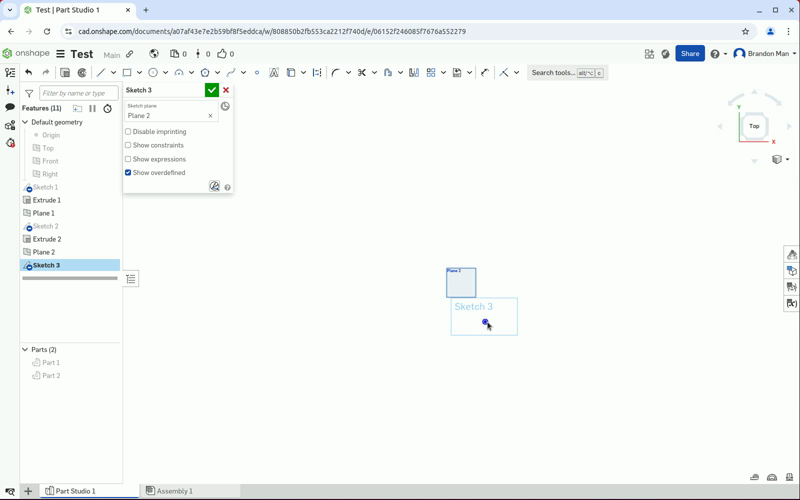
mouse_move(486, 319)
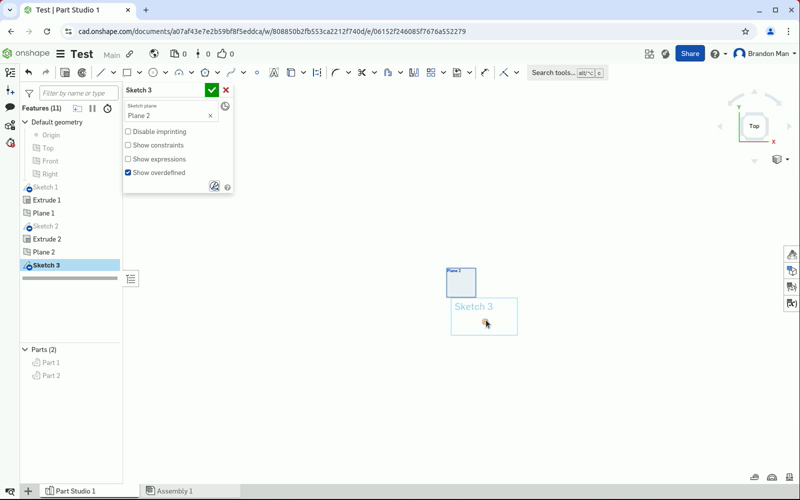
scroll(6)
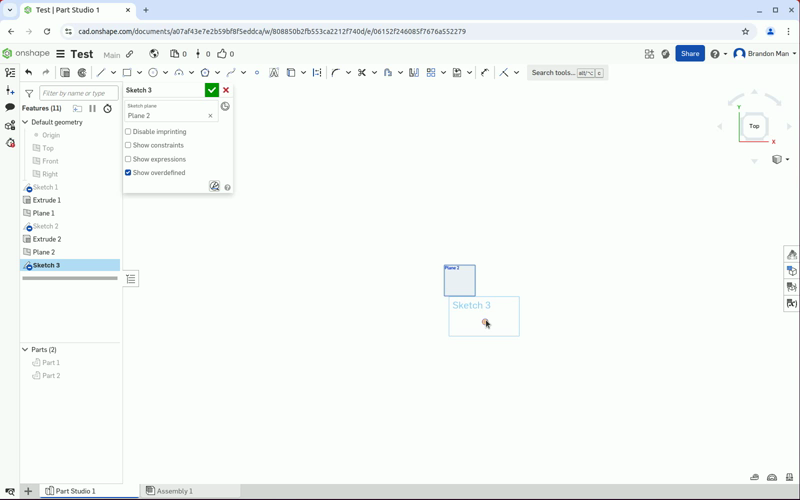
scroll(6)
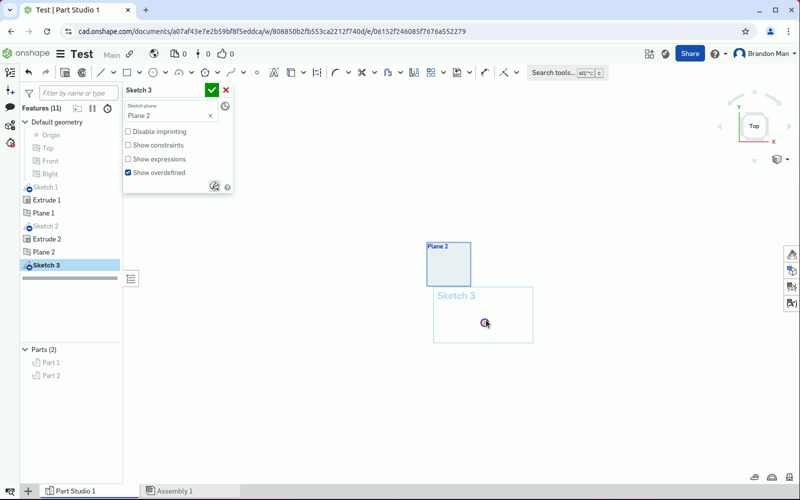
scroll(6)
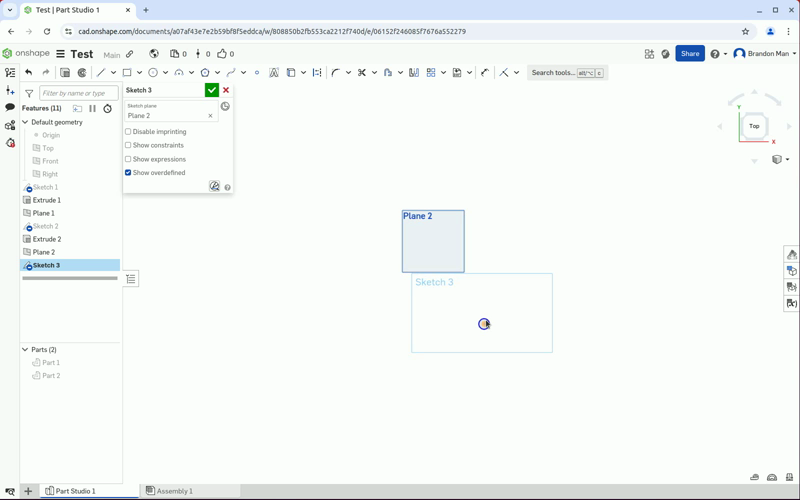
scroll(6)
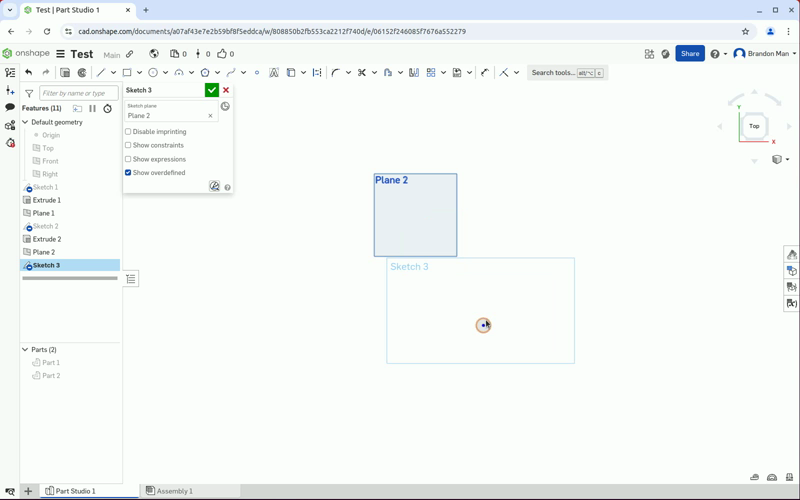
scroll(6)
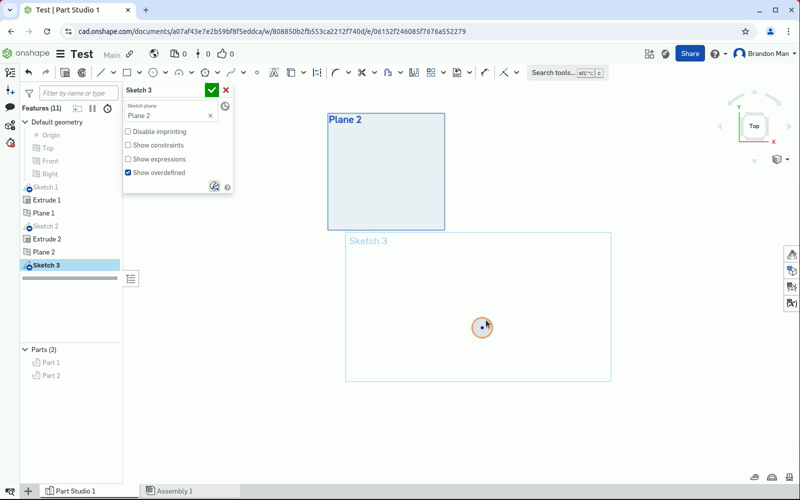
scroll(6)
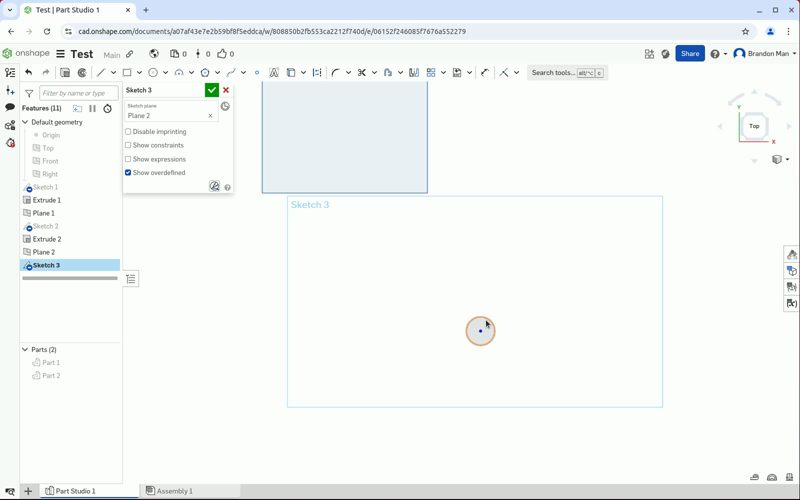
scroll(6)
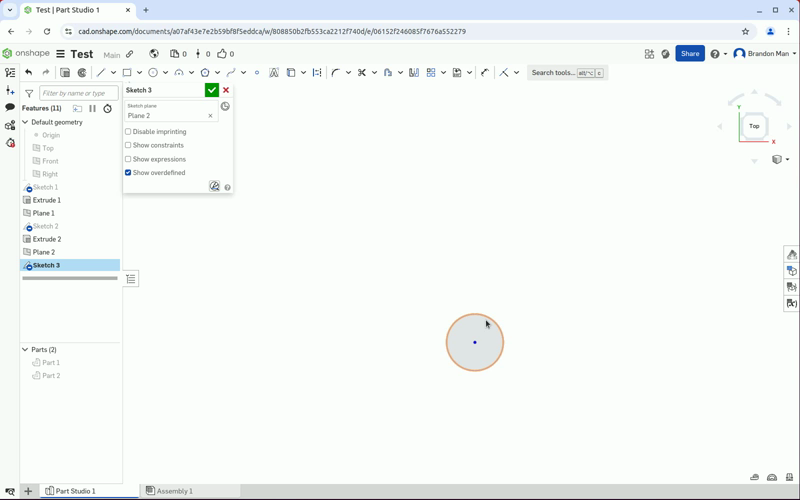
click(486, 319)
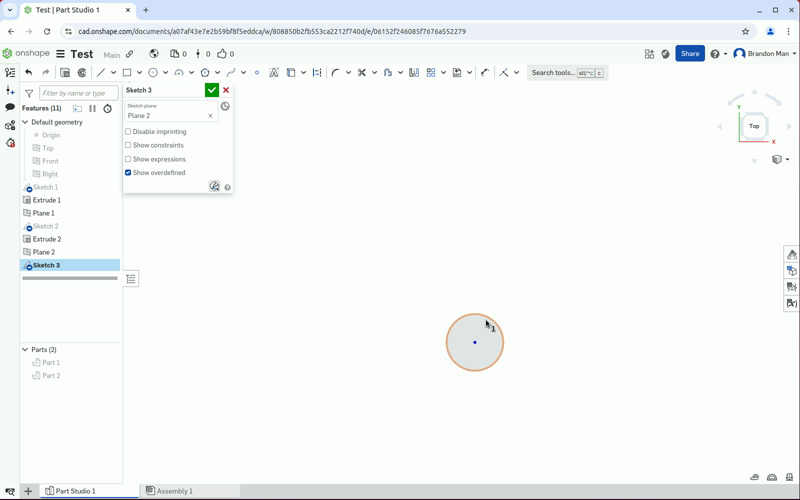
scroll(-6)
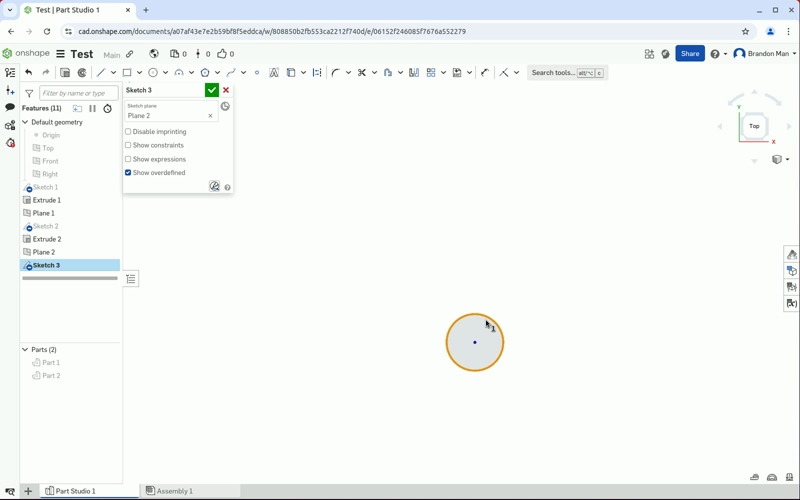
scroll(-6)
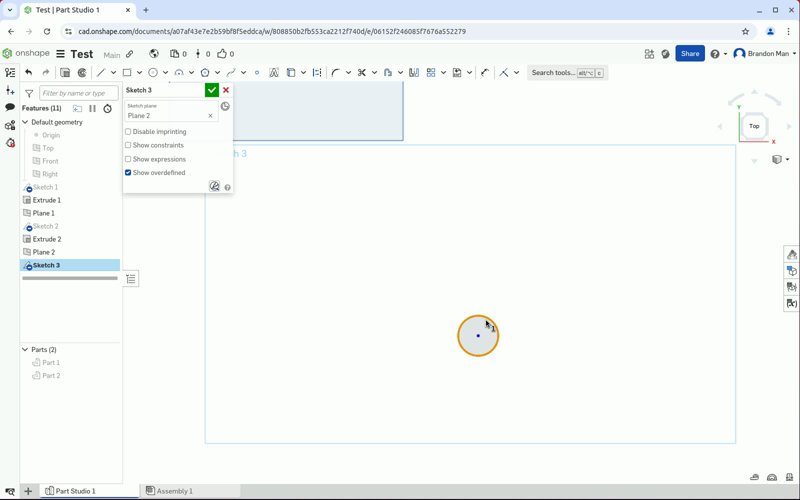
scroll(-6)
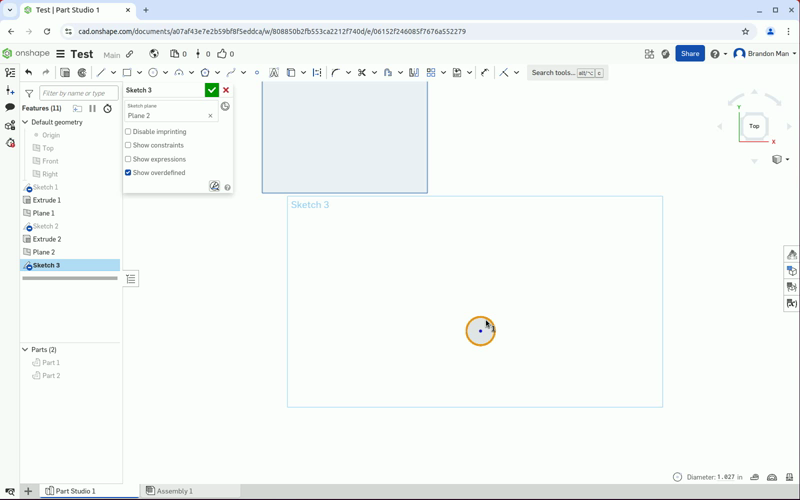
scroll(-6)
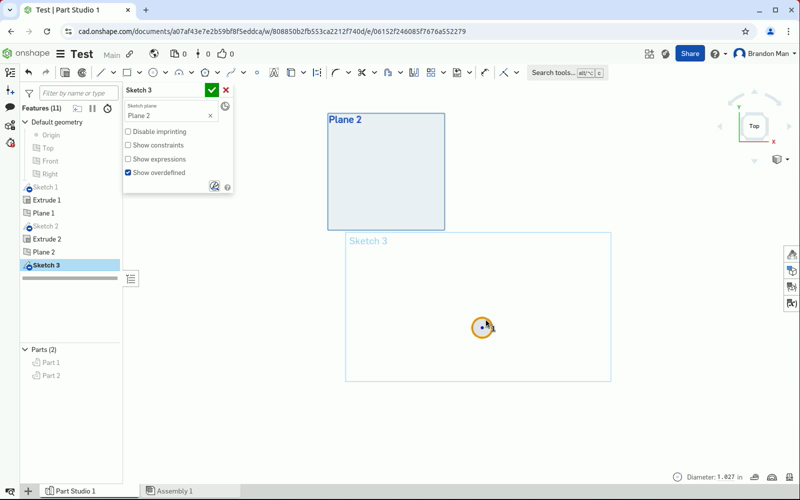
scroll(-6)
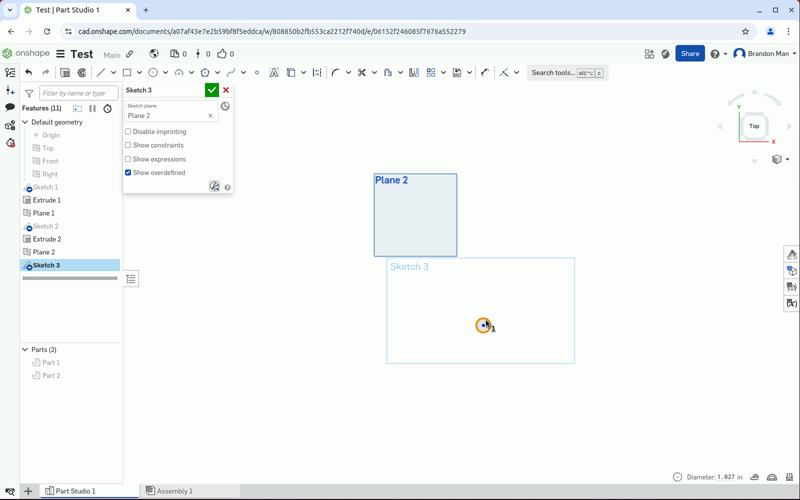
scroll(-6)
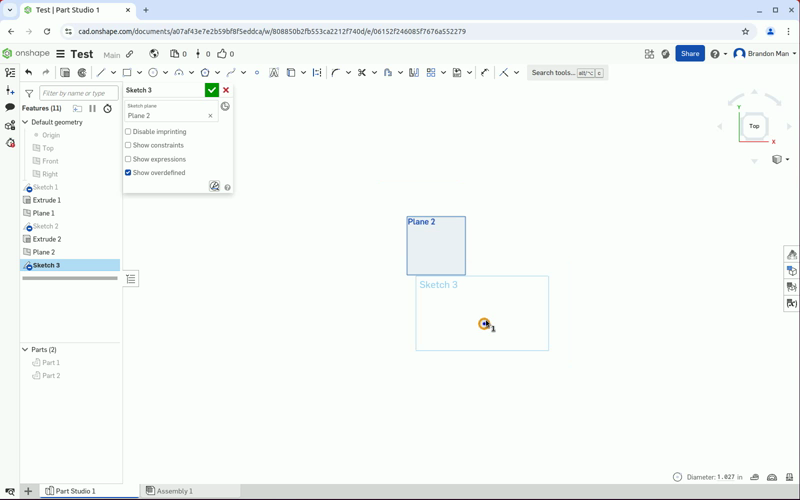
scroll(-6)
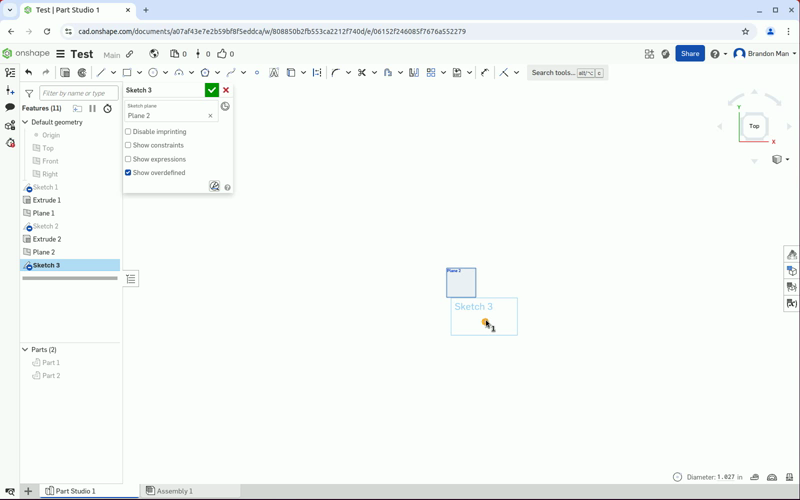
mouse_move(73, 352)
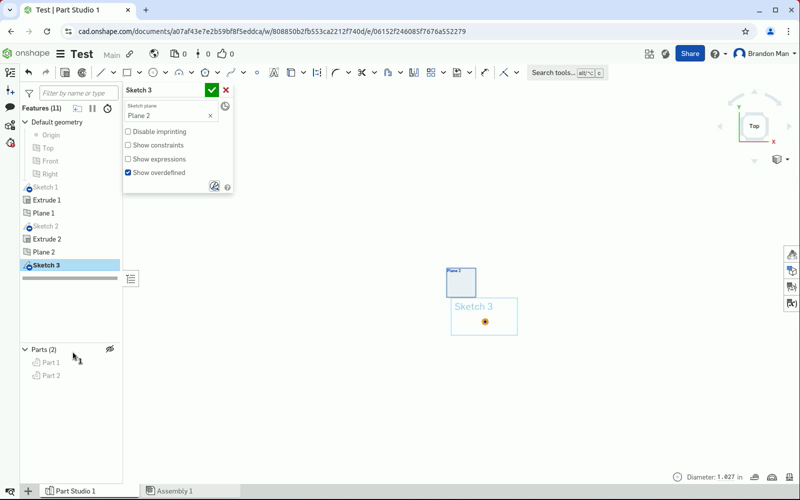
key(shift+y)
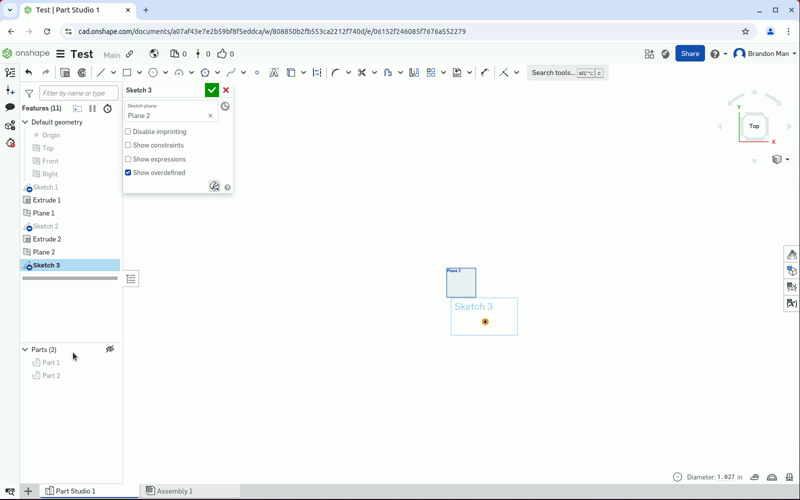
key(shift+e)
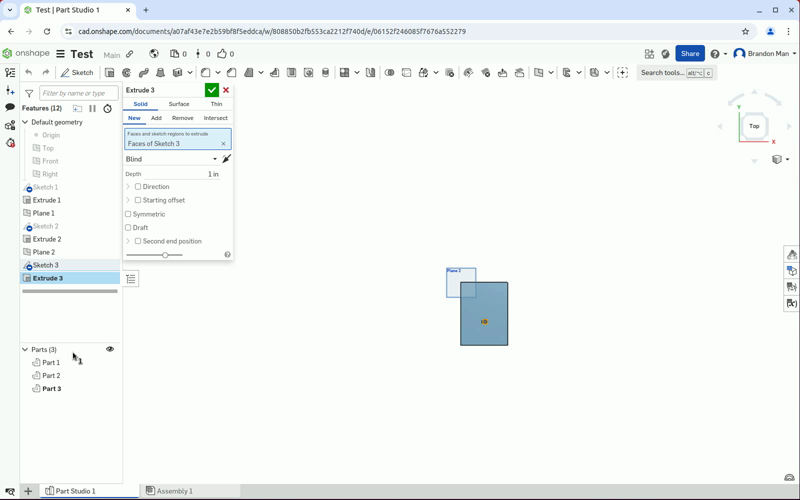
mouse_move(143, 106)
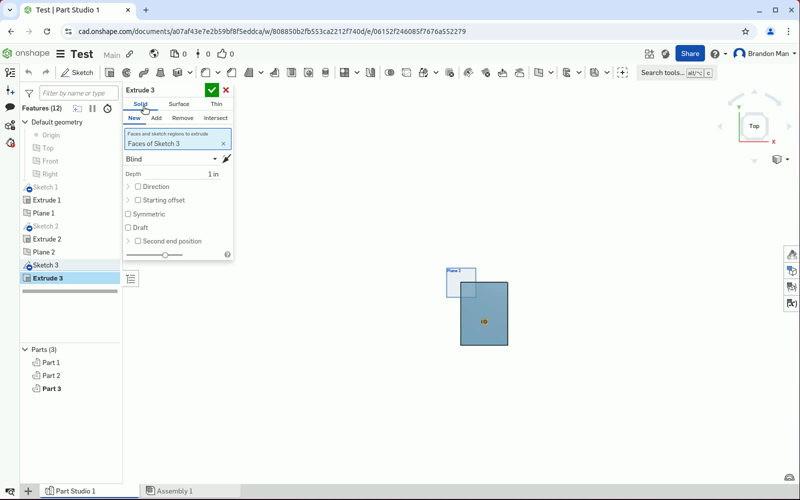
click(143, 106)
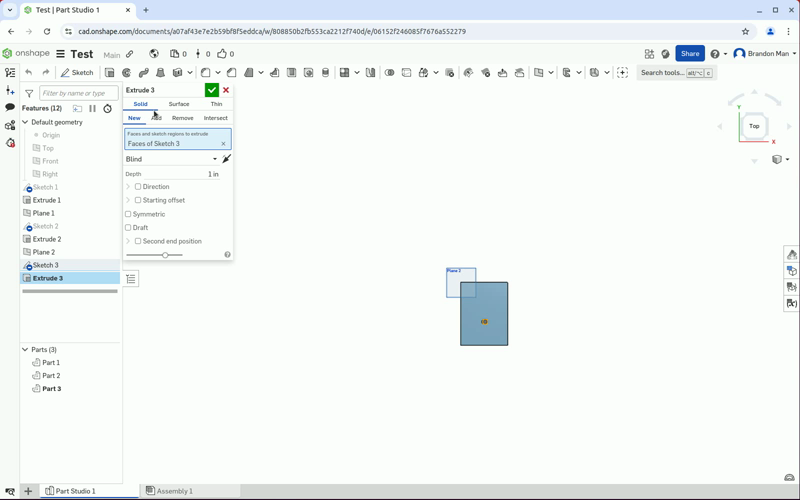
mouse_move(186, 120)
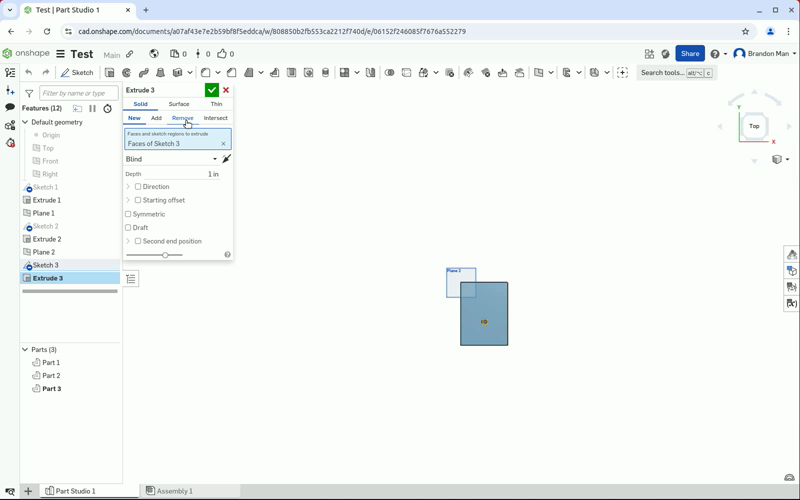
click(186, 120)
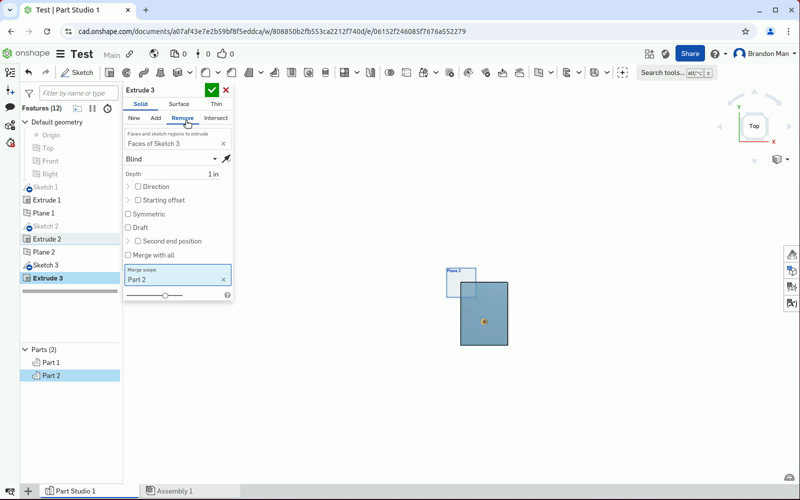
key(tab, 4)
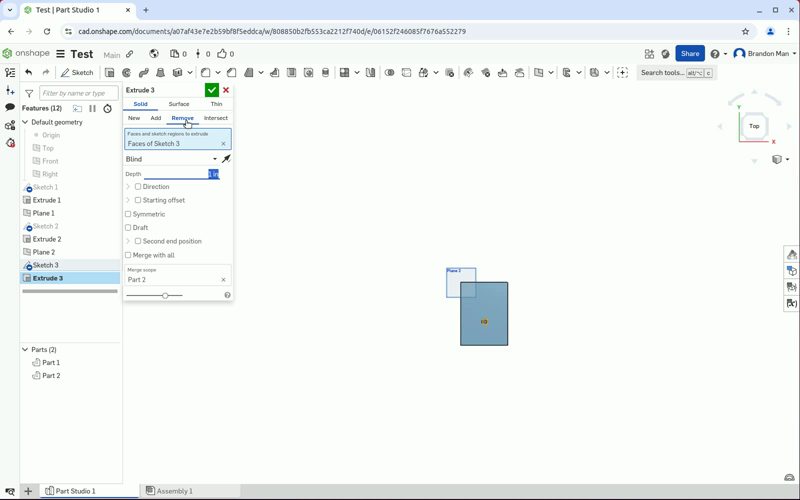
text(0.722)
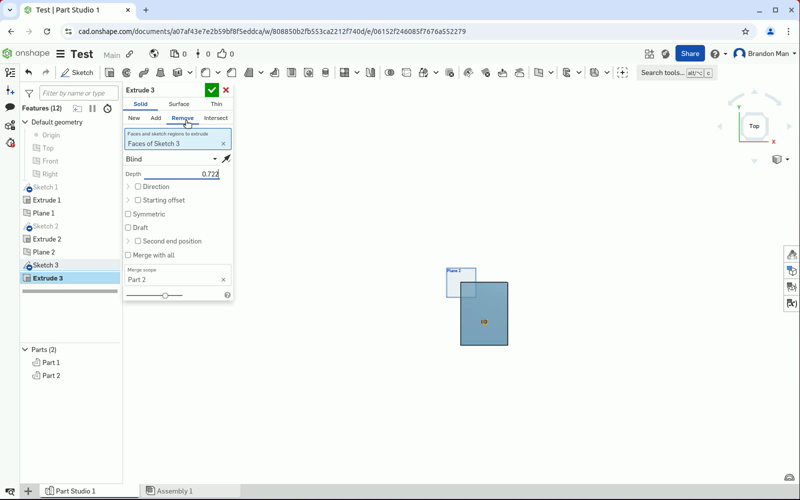
key(tab, 6)
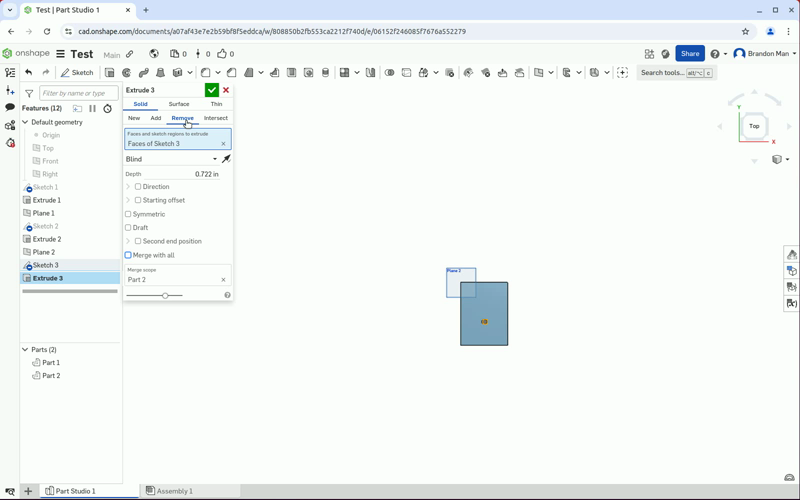
key(space)
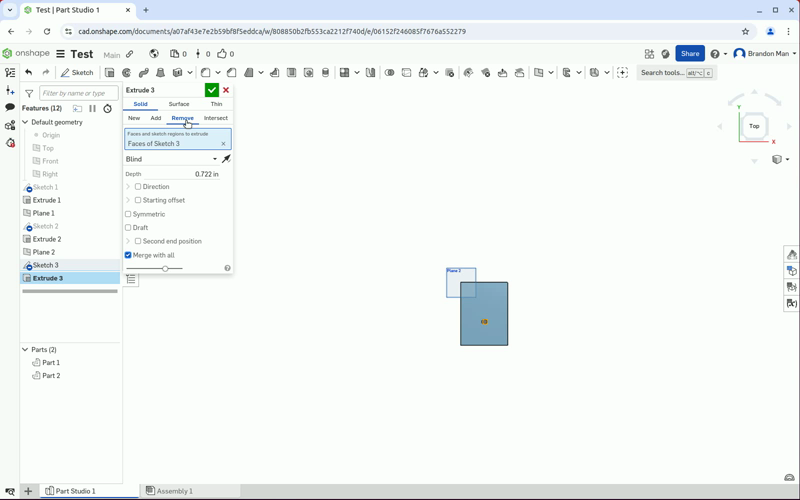
key(enter)
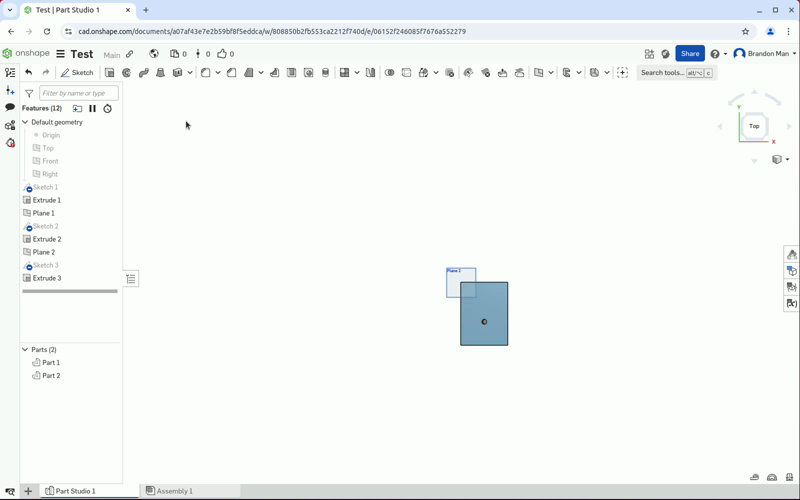
key(shift+h)
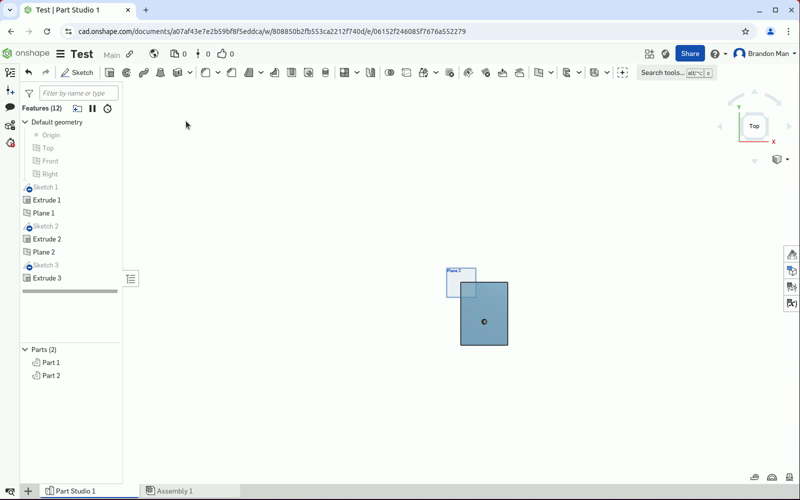
key(shift+h)
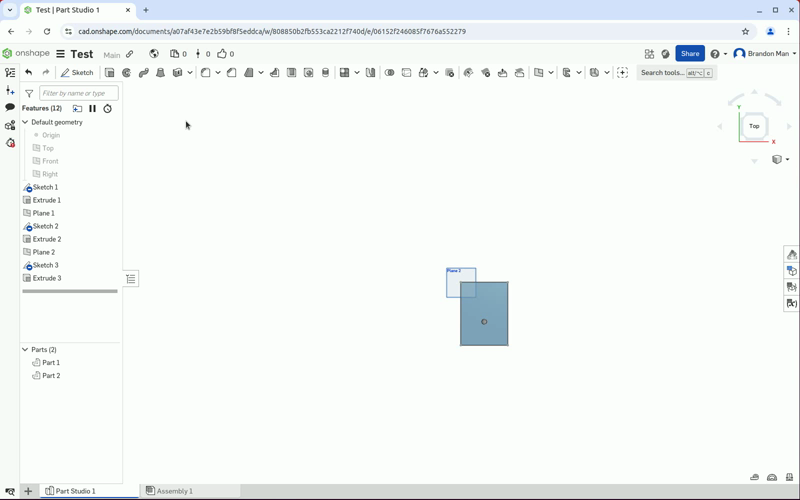
key(shift+7)
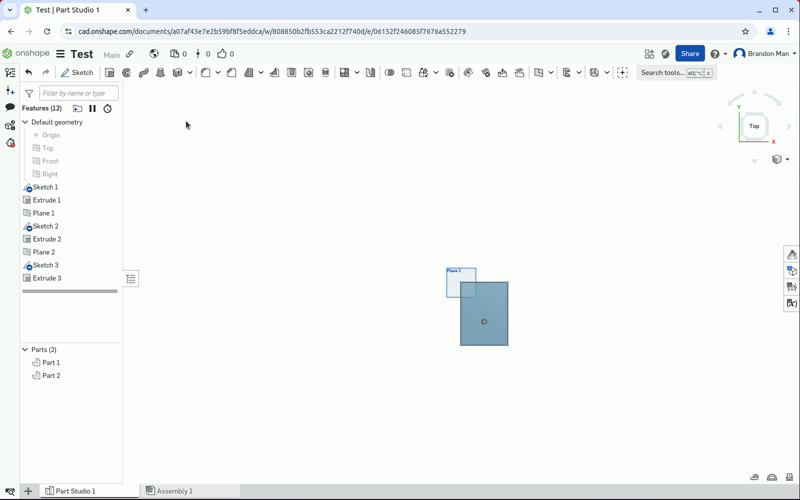
key(up, 3)
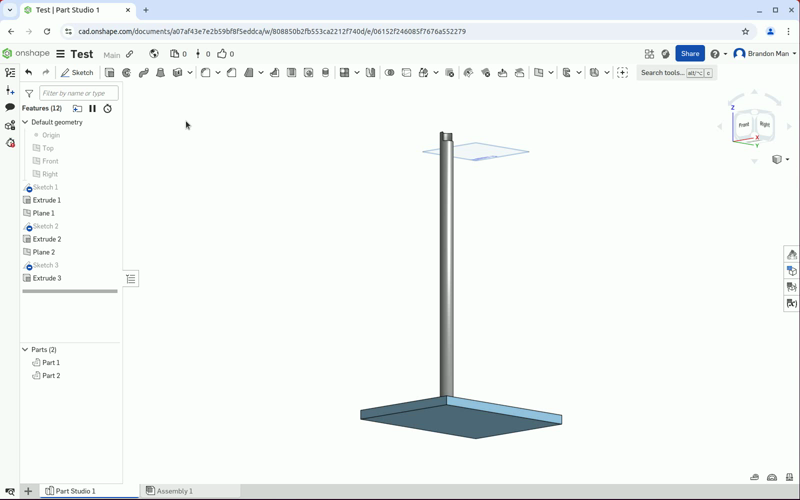
key(left, 3)
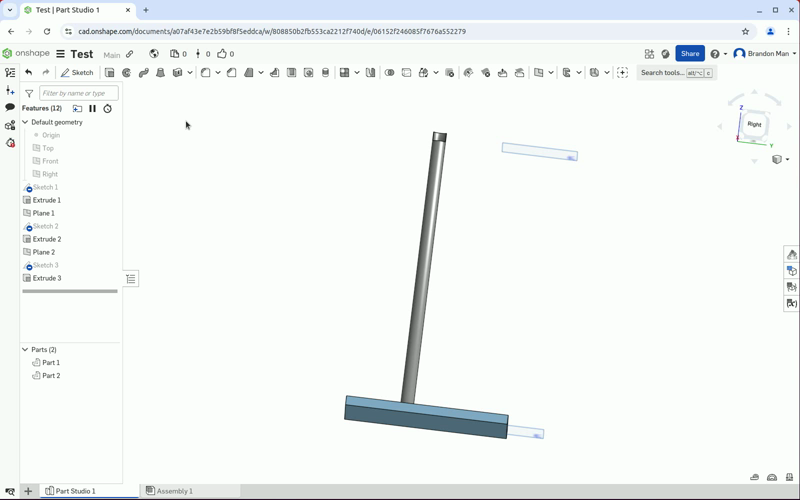
key(right, 3)
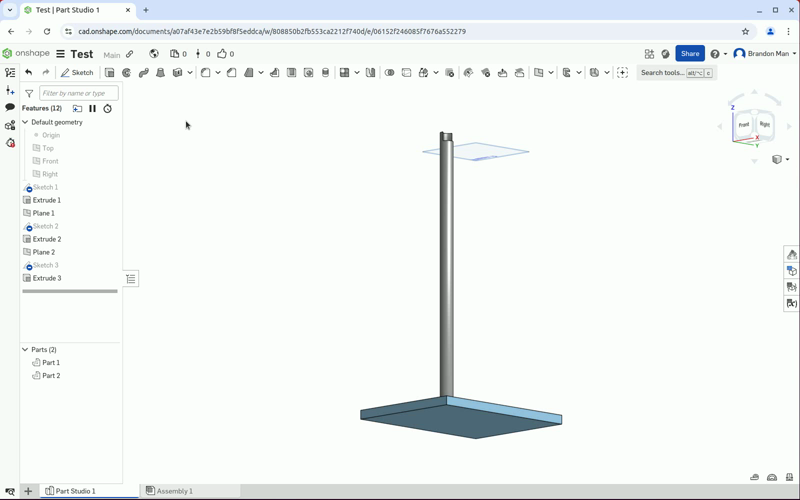
key(down, 3)
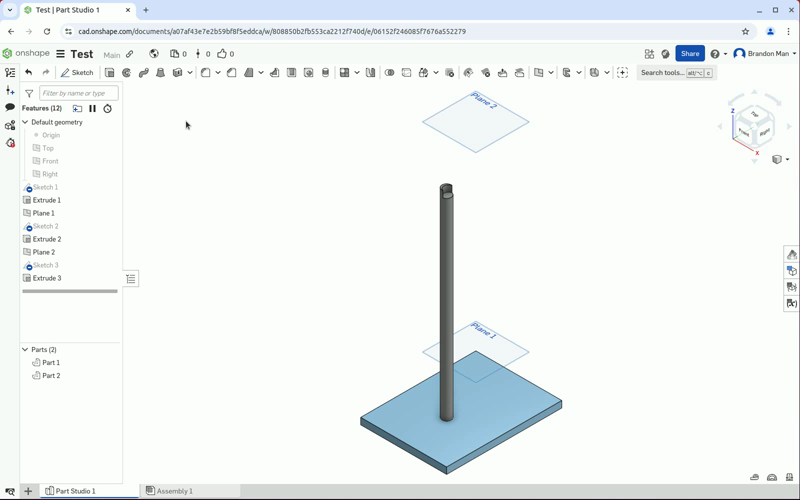
mouse_move(73, 189)
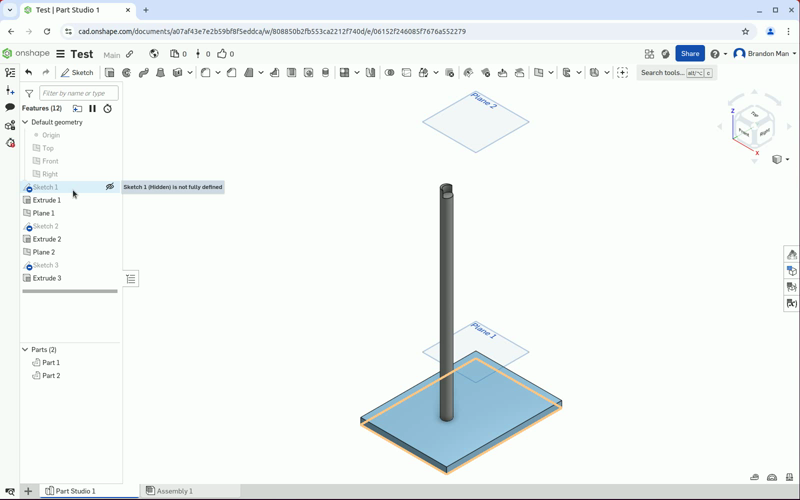
click(73, 189)